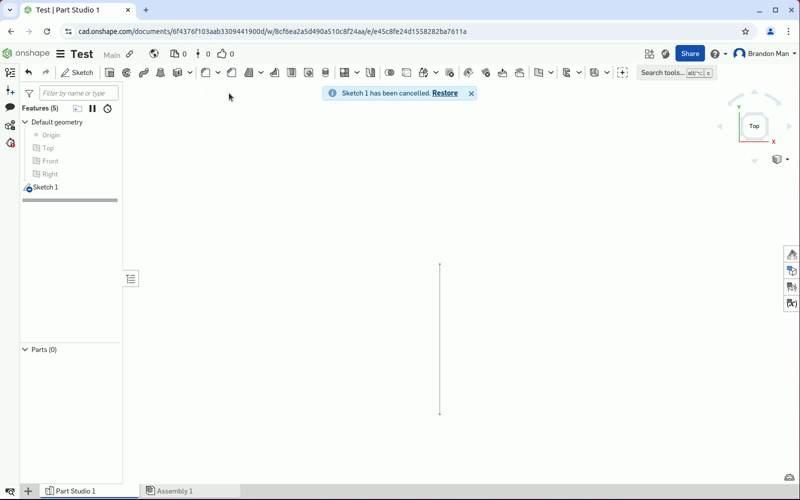
key(shift+h)
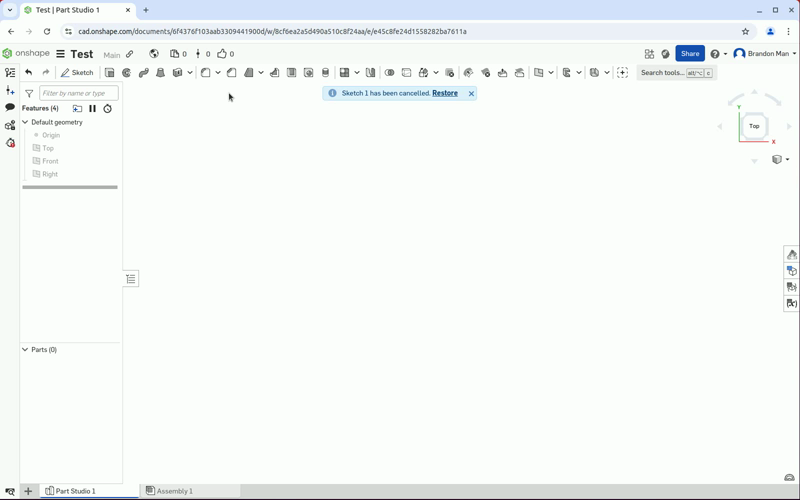
mouse_move(73, 352)
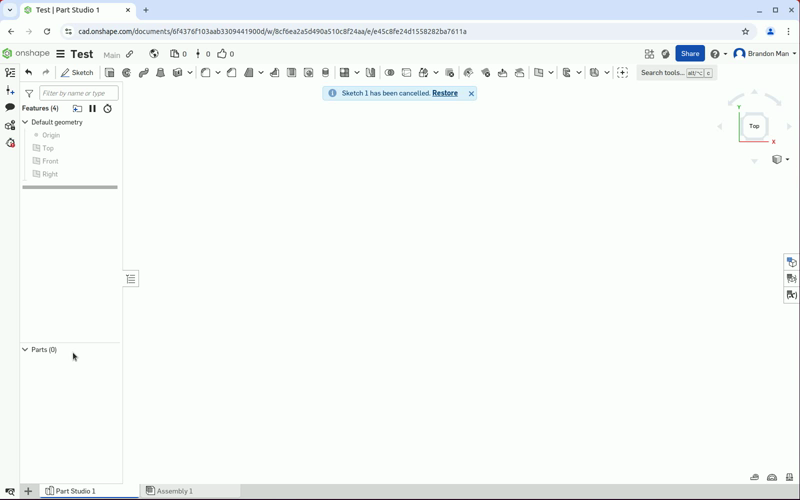
key(y)
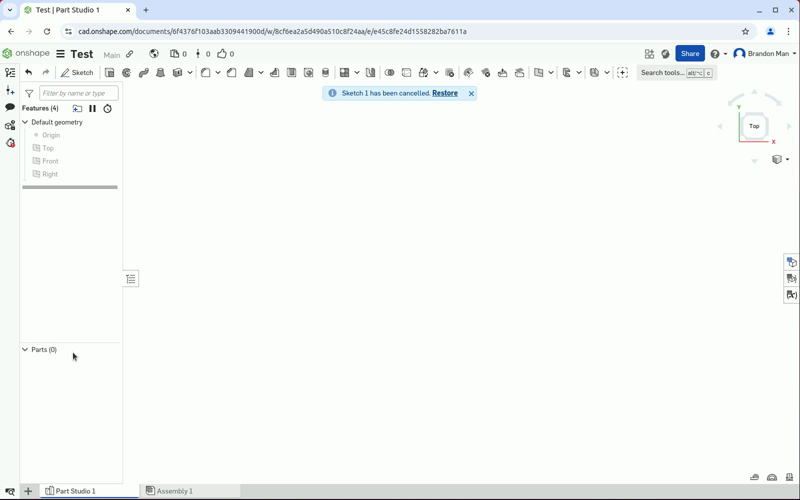
key(shift+p)
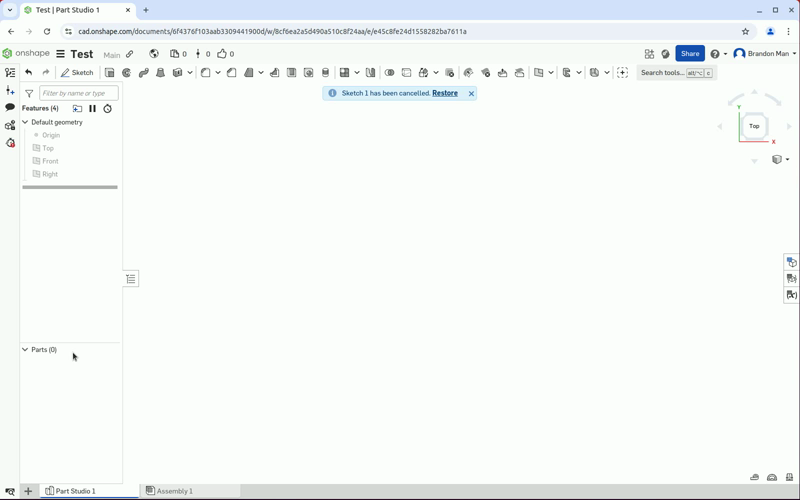
key(space)
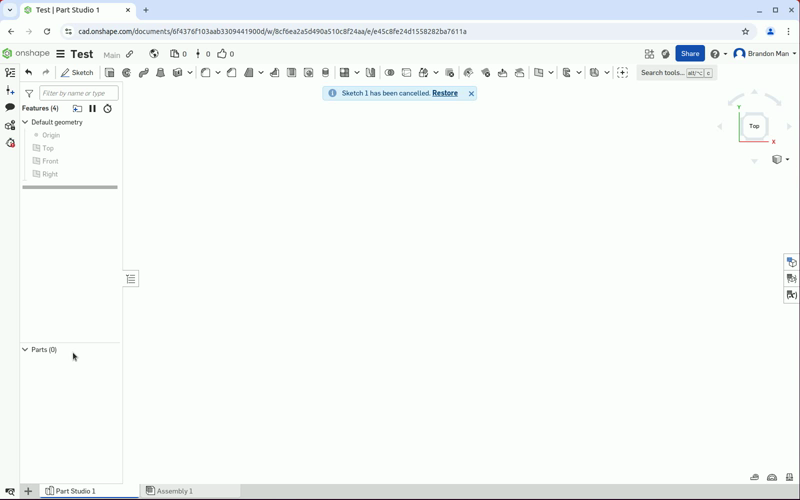
key_down(shift)
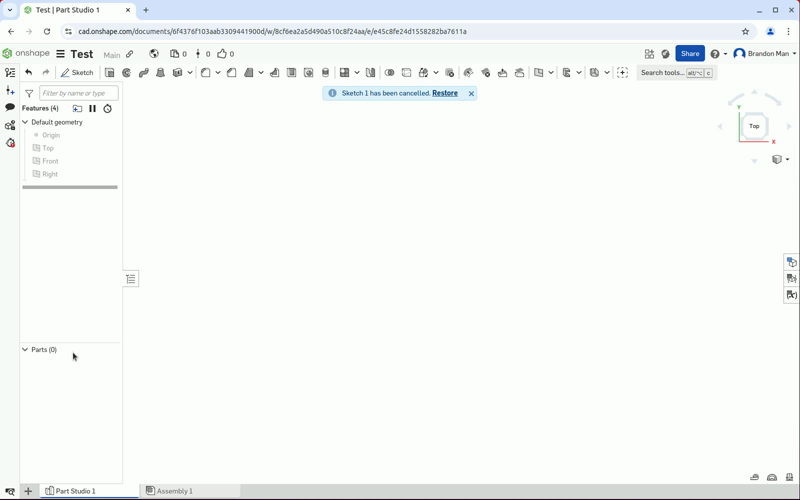
key(up)
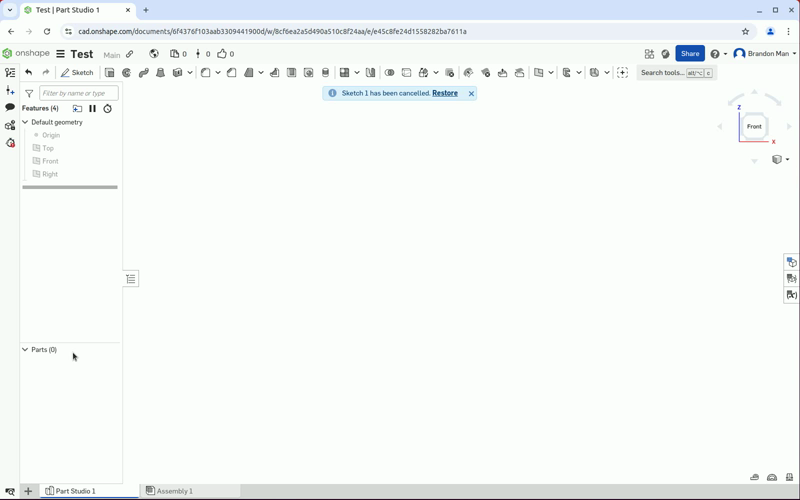
key_up(shift)
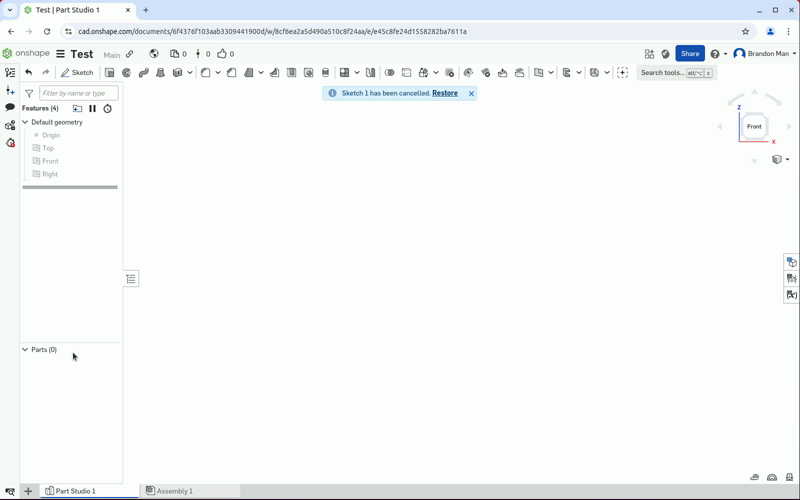
mouse_move(73, 352)
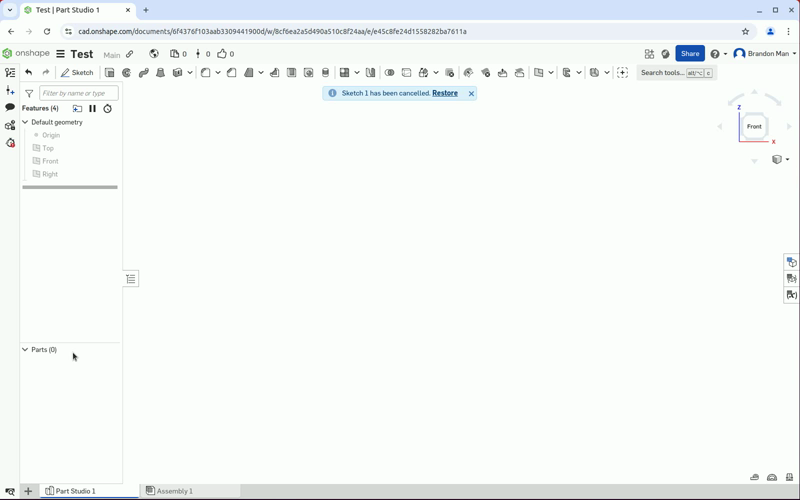
key(shift+y)
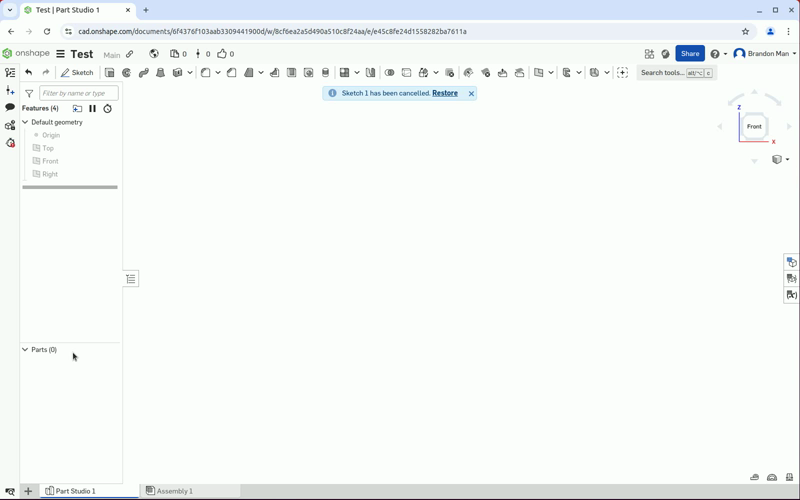
key(shift+s)
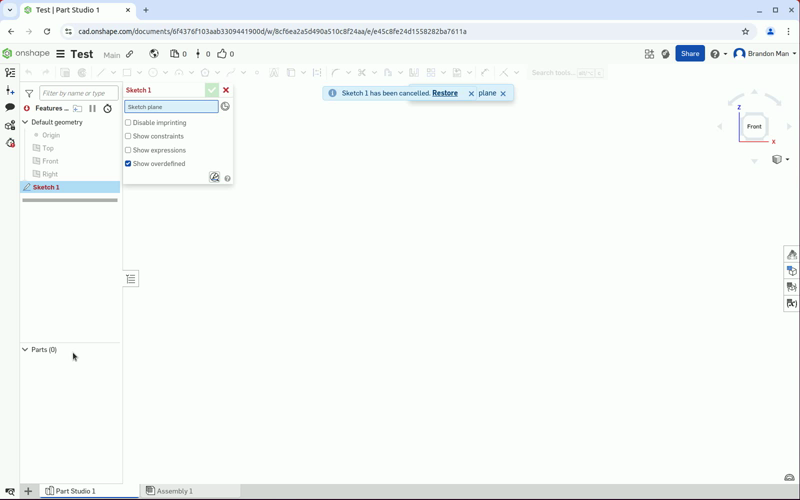
mouse_move(73, 163)
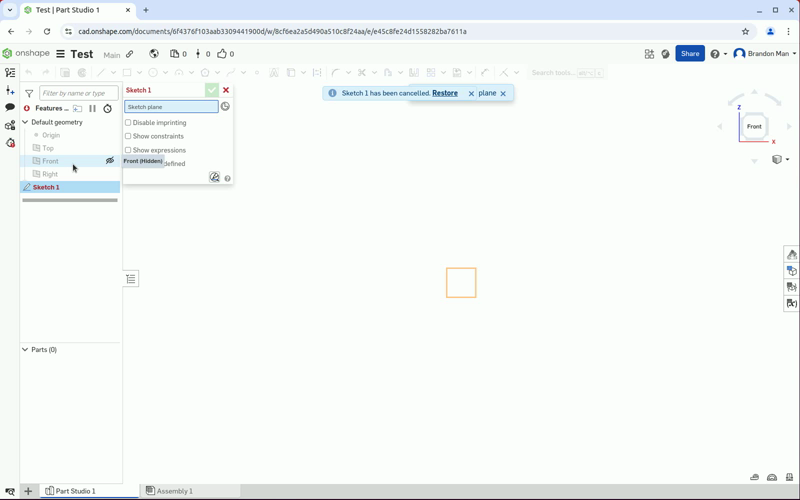
click(73, 163)
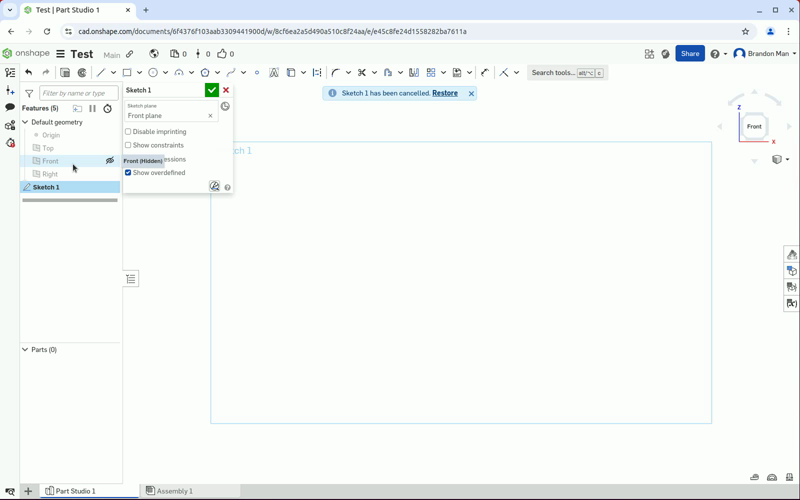
mouse_move(73, 352)
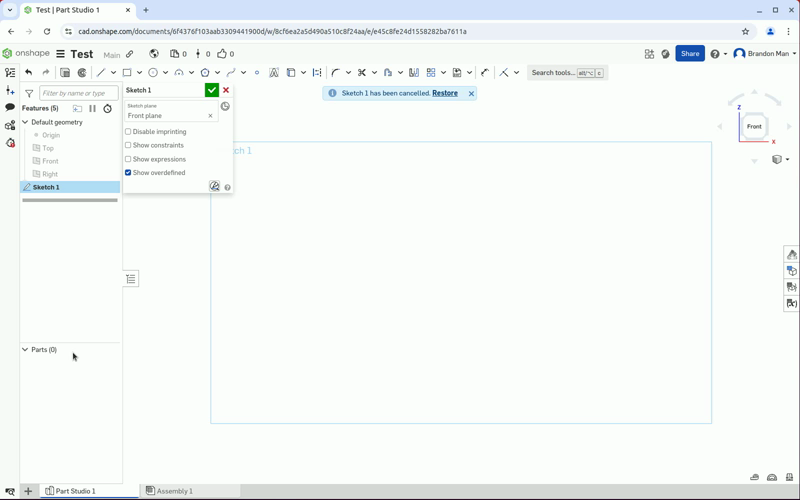
key(y)
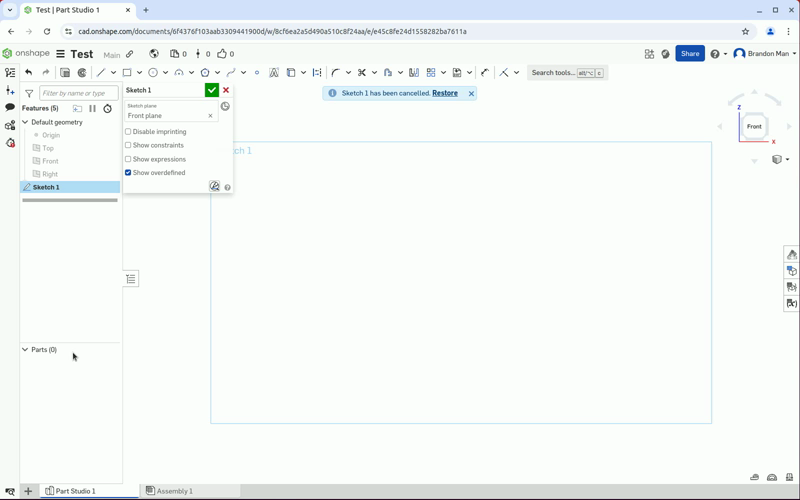
key(c)
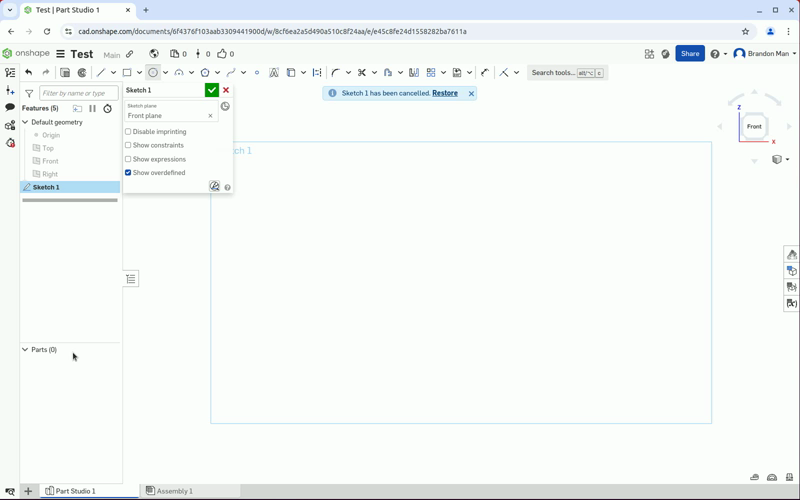
key_down(shift)
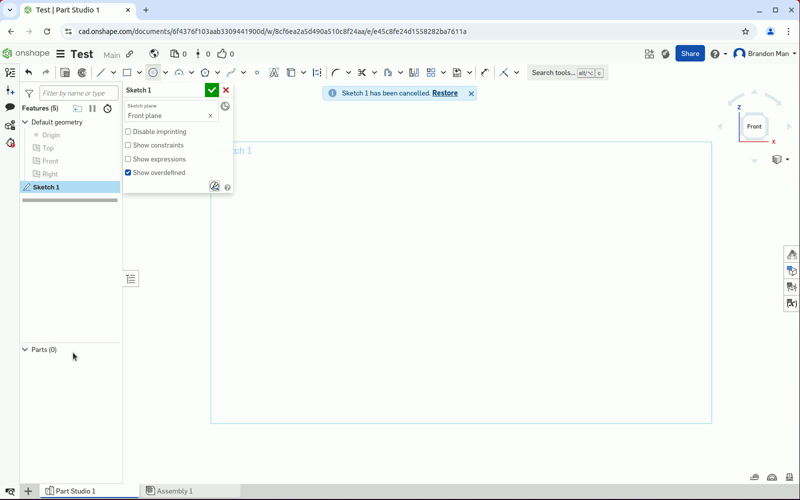
mouse_move(457, 279)
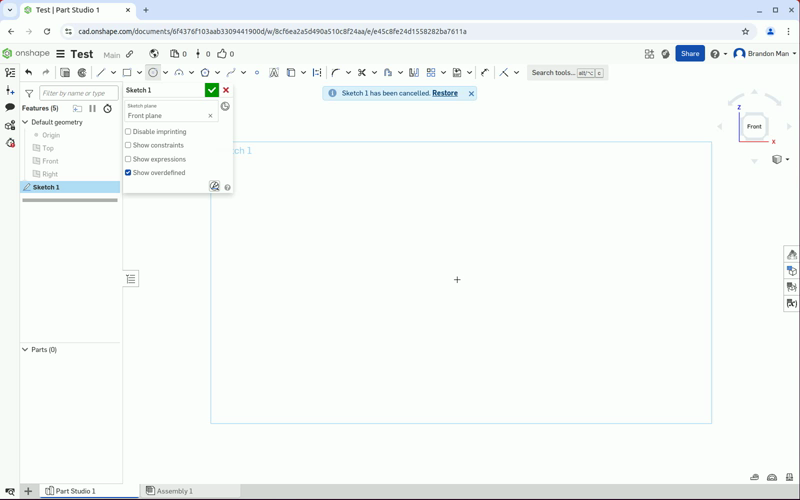
click(457, 279)
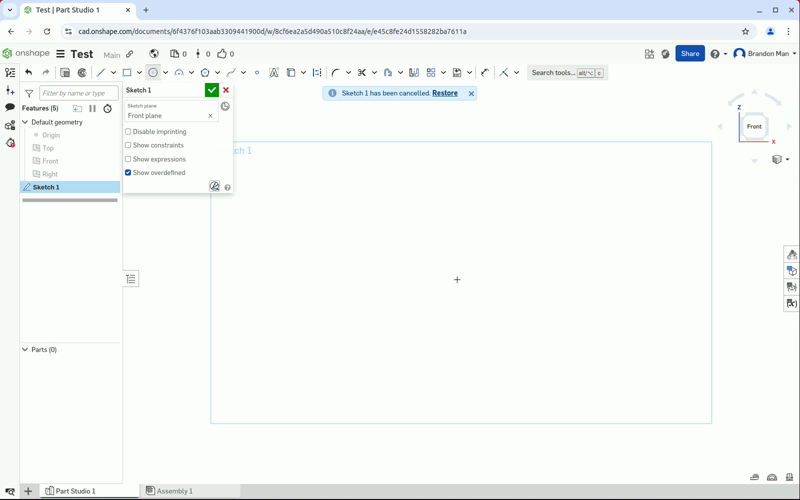
key_up(shift)
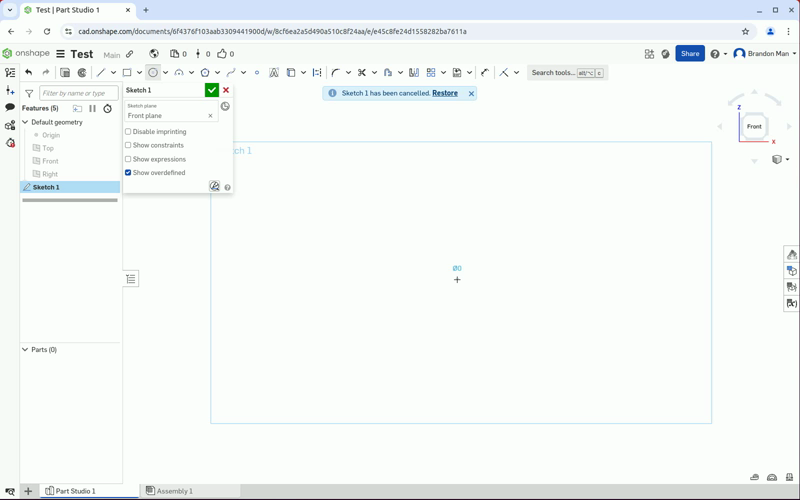
mouse_move(459, 279)
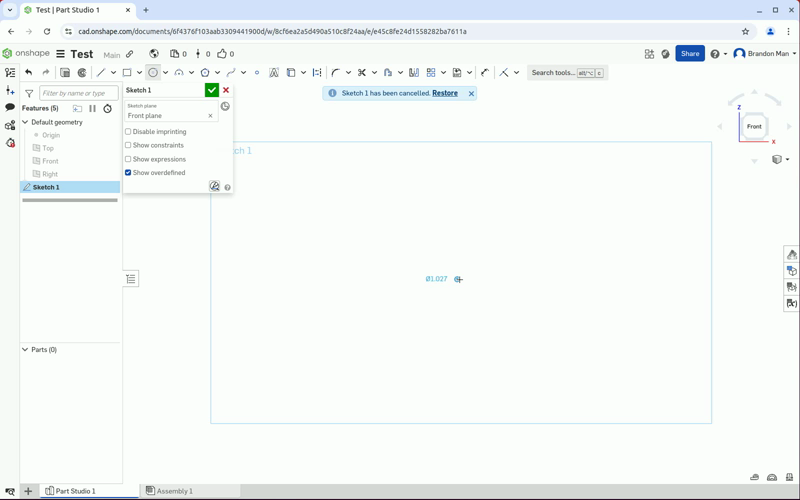
scroll(6)
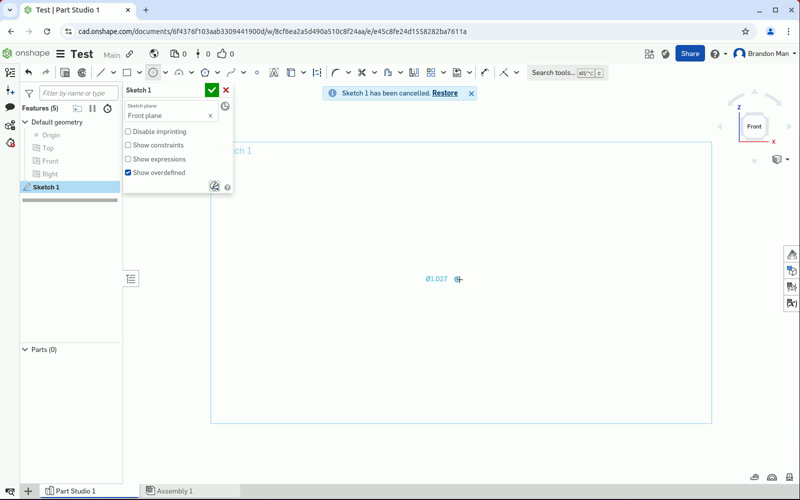
scroll(6)
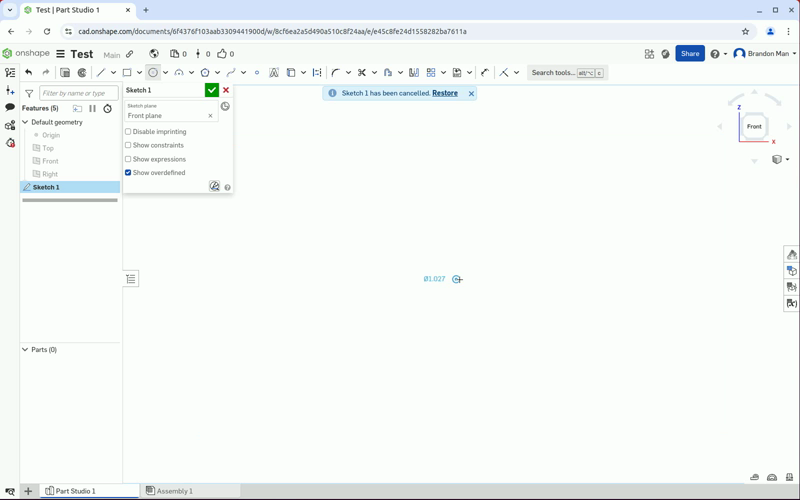
scroll(6)
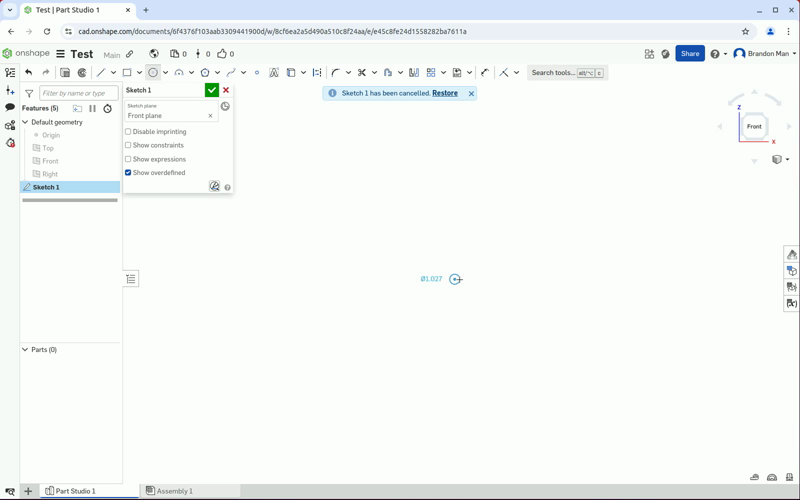
scroll(6)
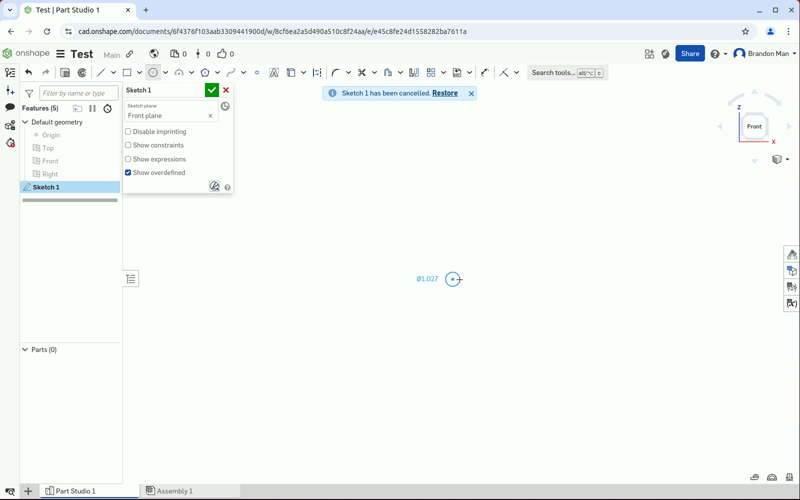
scroll(6)
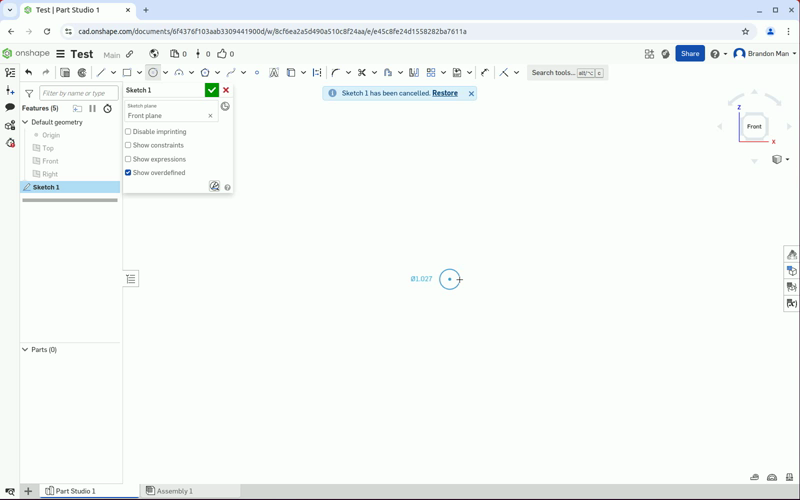
scroll(6)
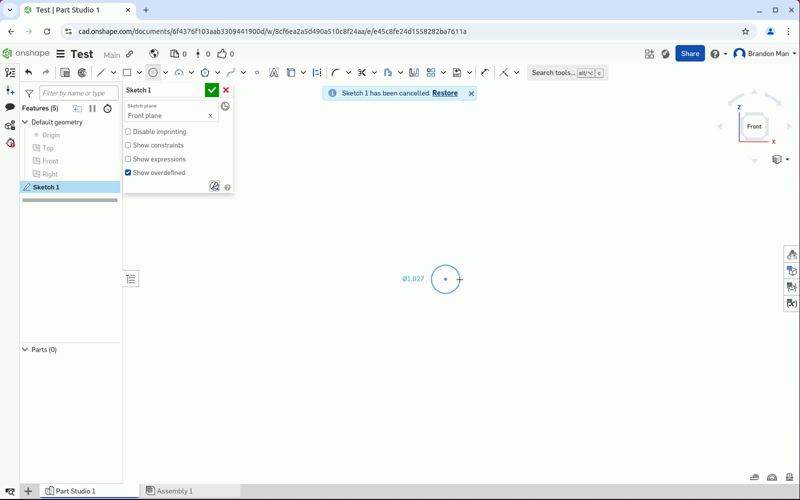
scroll(6)
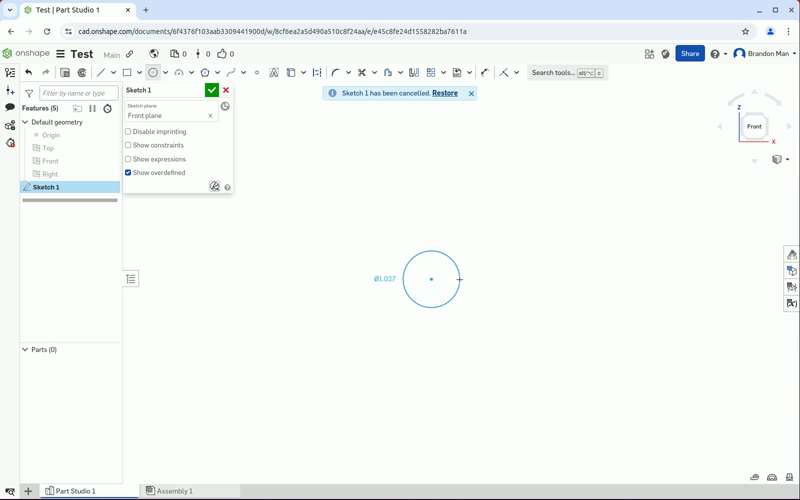
click(459, 279)
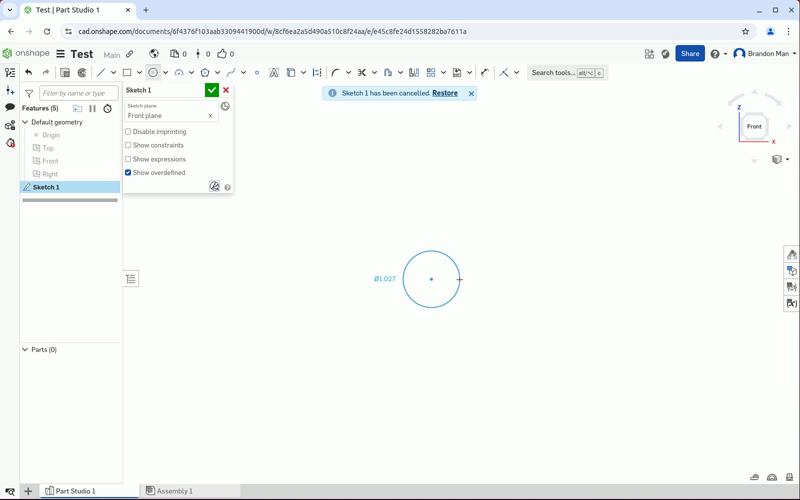
scroll(-6)
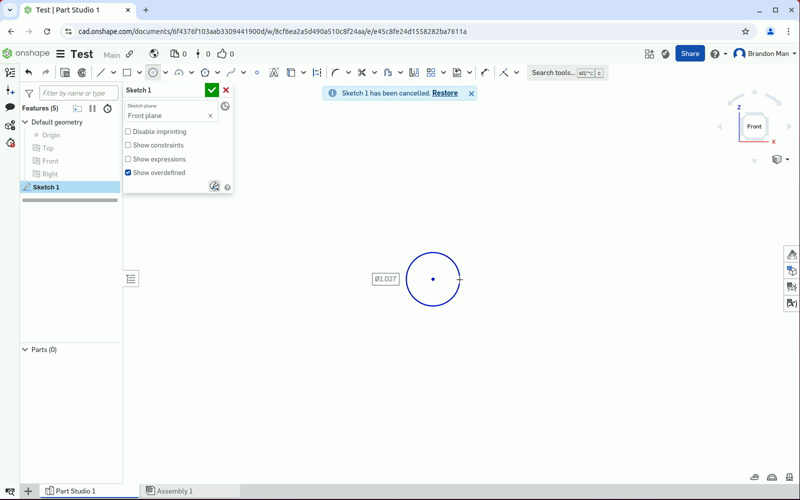
scroll(-6)
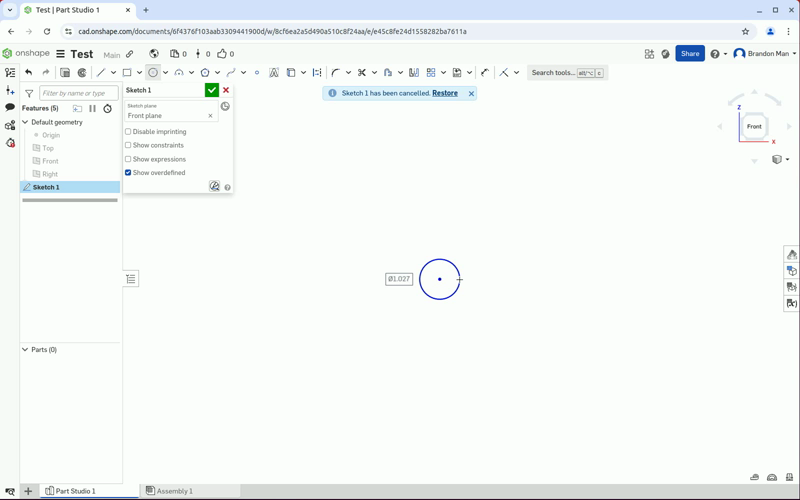
scroll(-6)
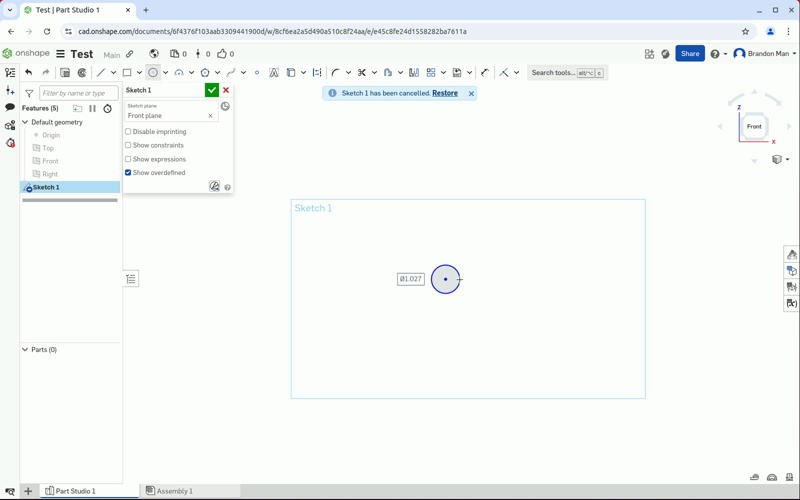
scroll(-6)
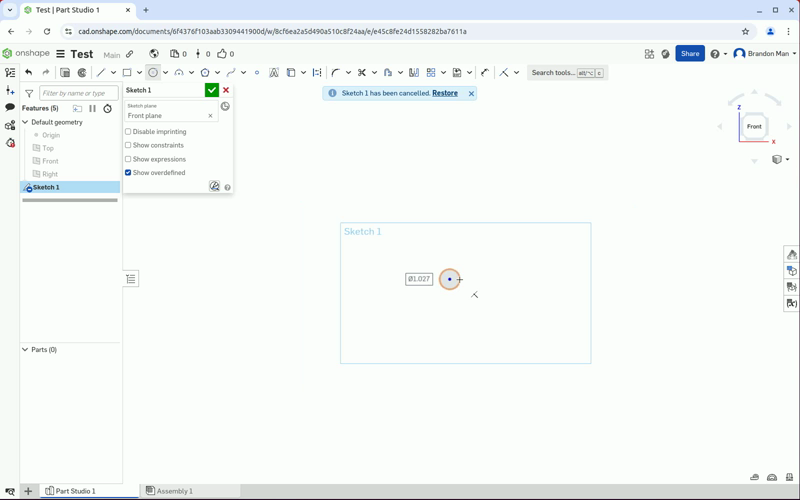
scroll(-6)
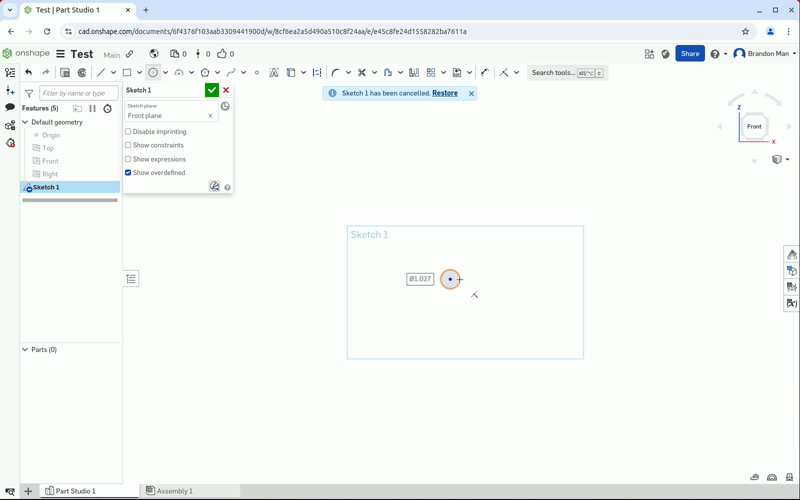
scroll(-6)
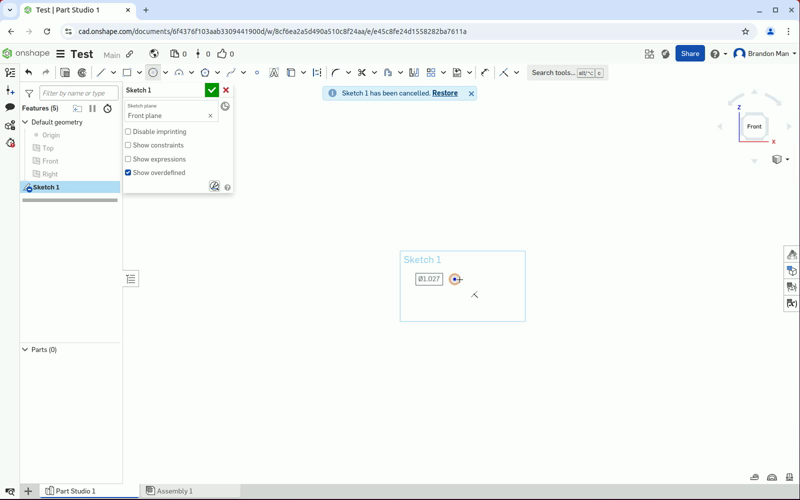
scroll(-6)
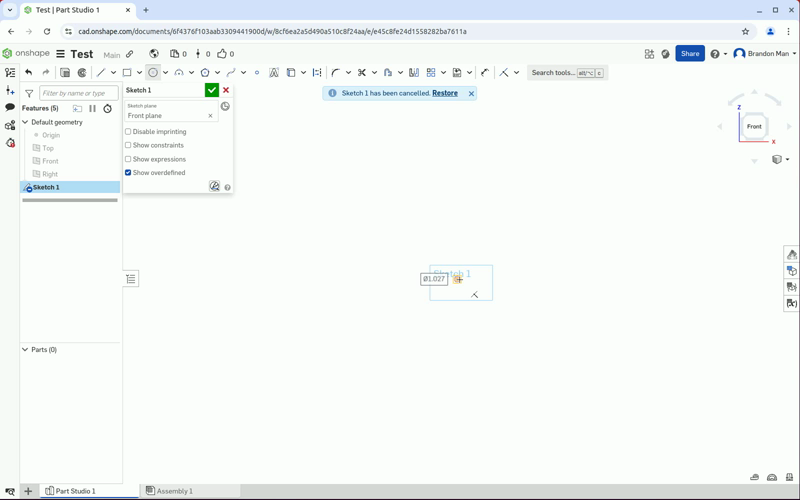
key(esc)
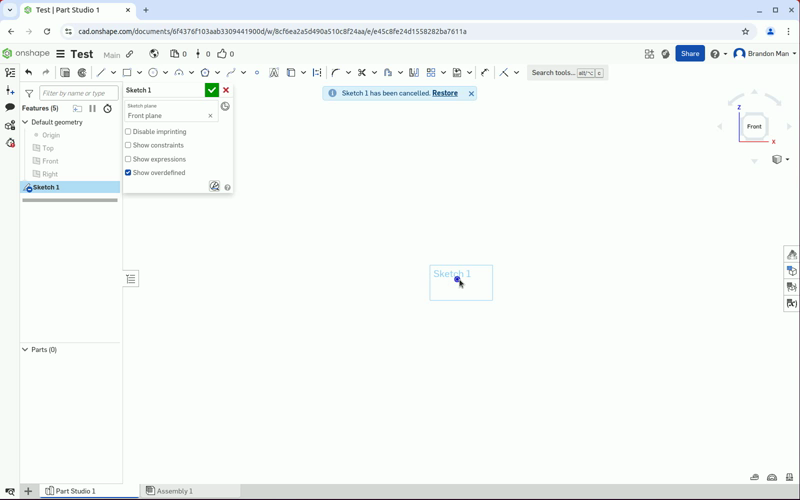
mouse_move(455, 279)
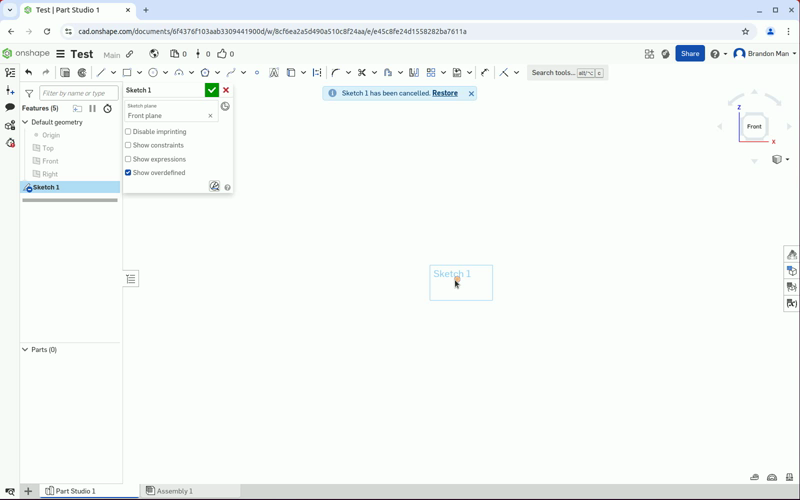
scroll(6)
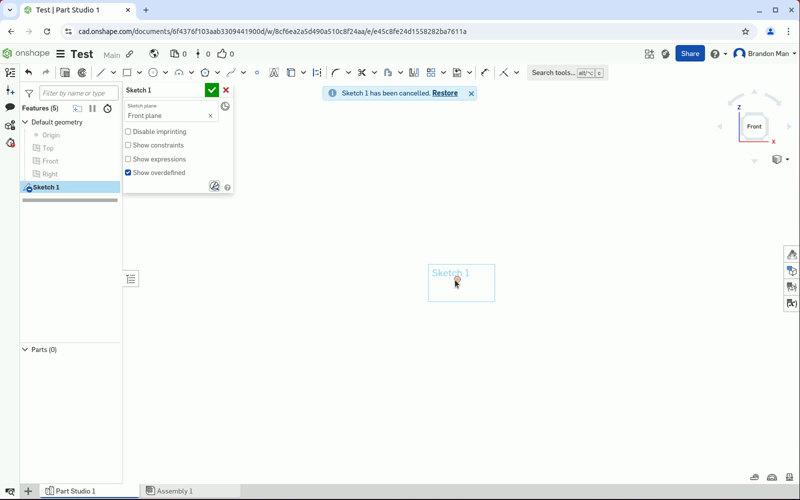
scroll(6)
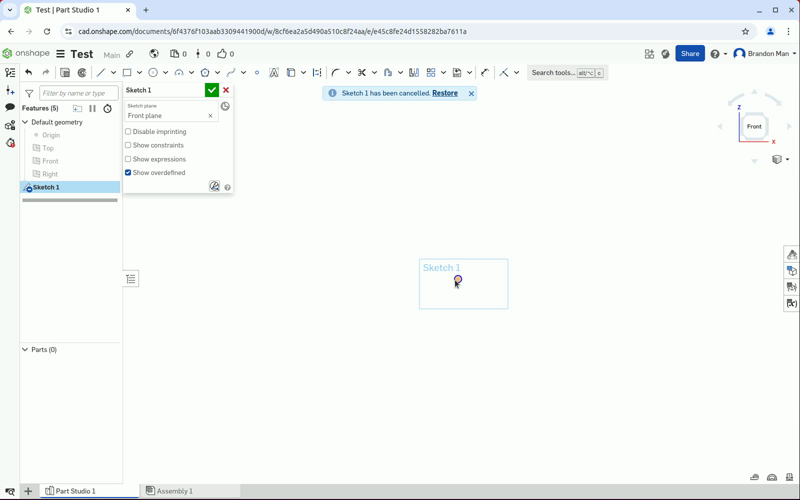
scroll(6)
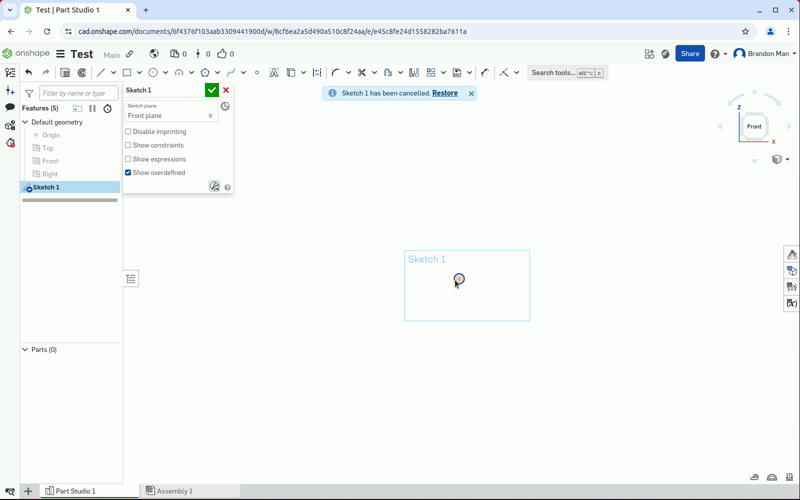
scroll(6)
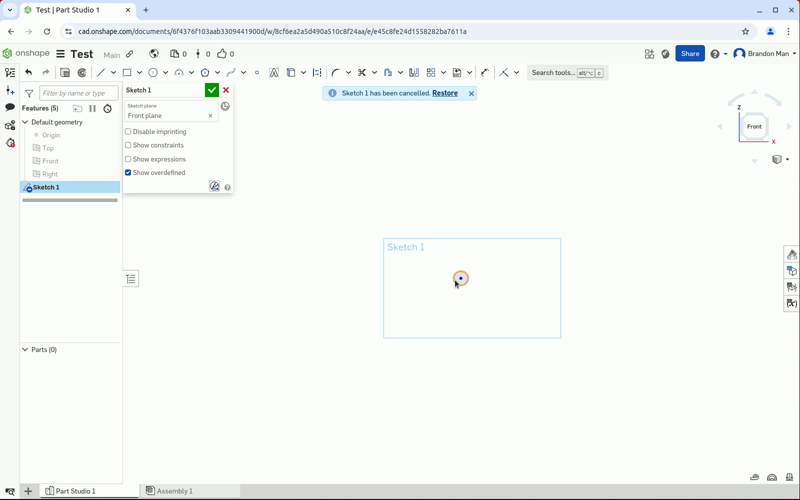
scroll(6)
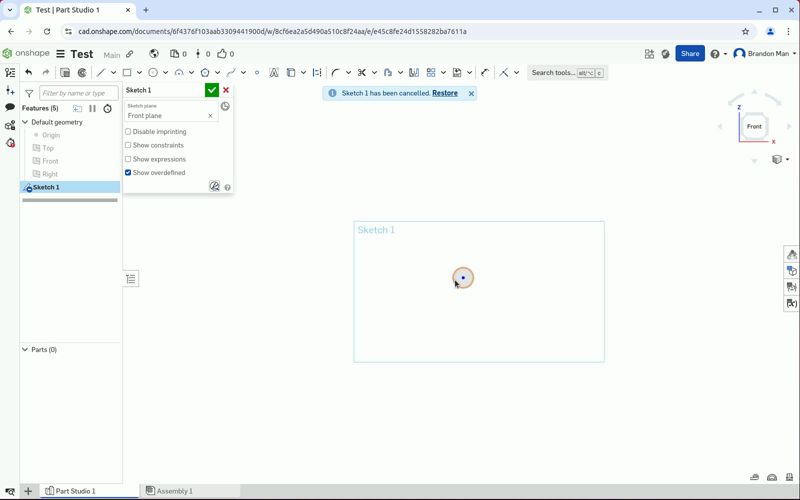
scroll(6)
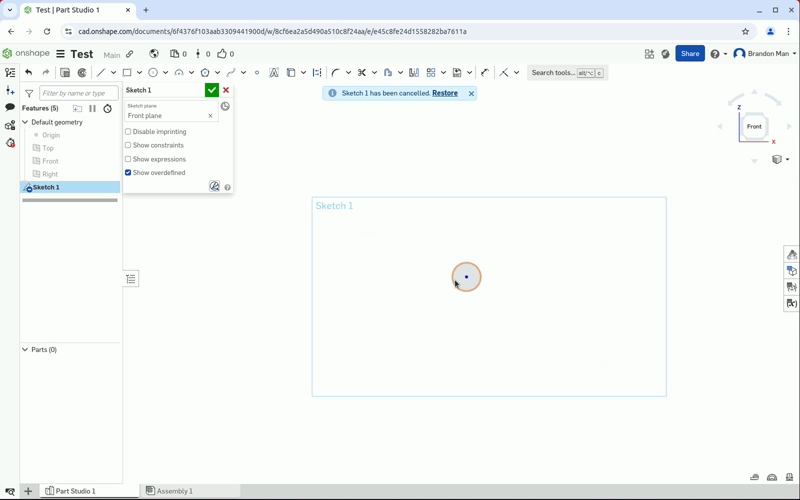
scroll(6)
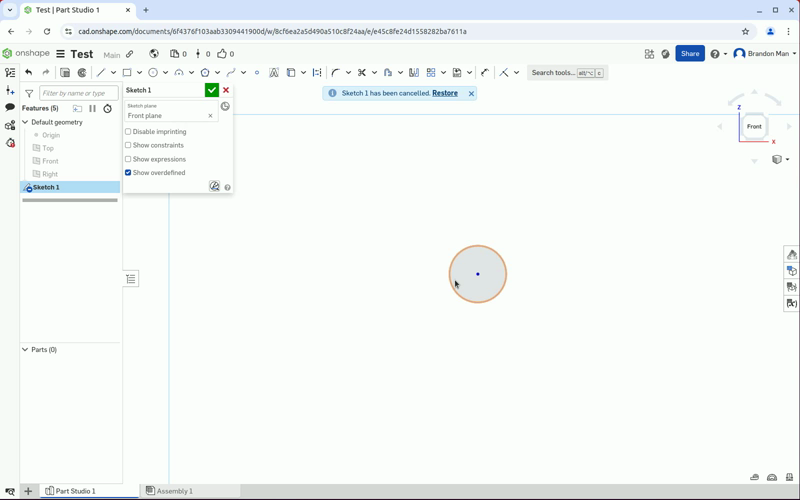
click(455, 279)
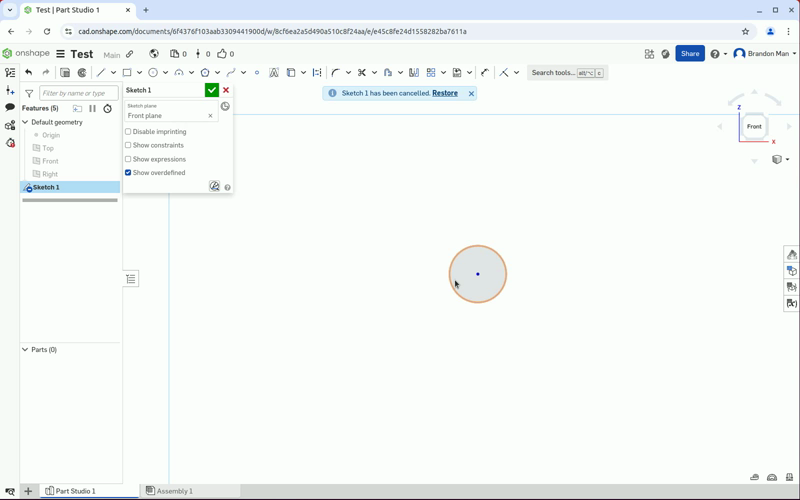
scroll(-6)
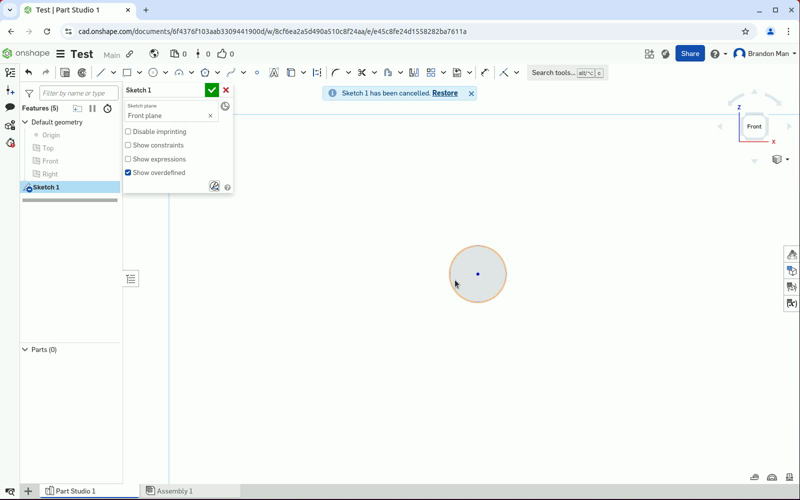
scroll(-6)
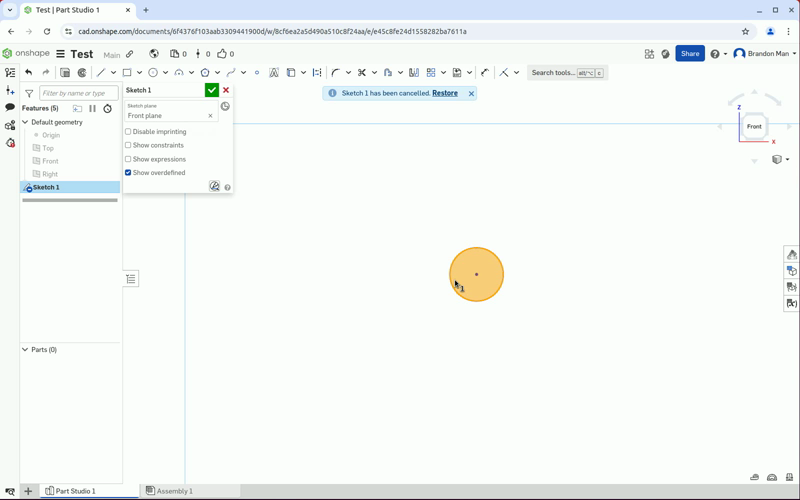
scroll(-6)
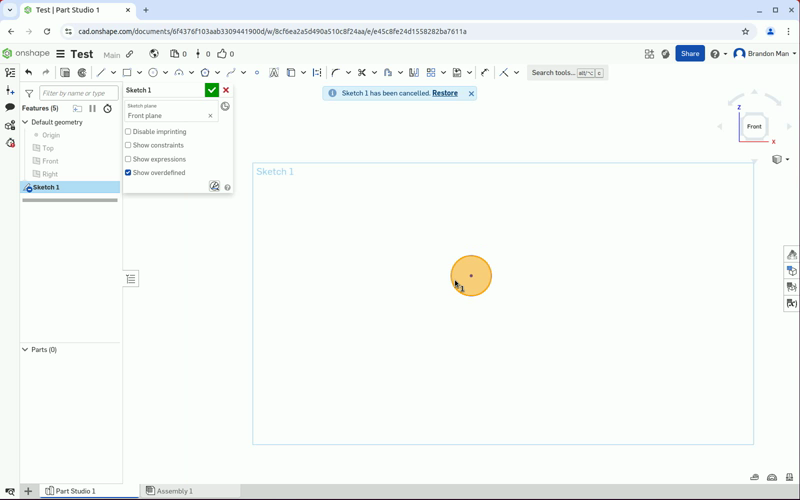
scroll(-6)
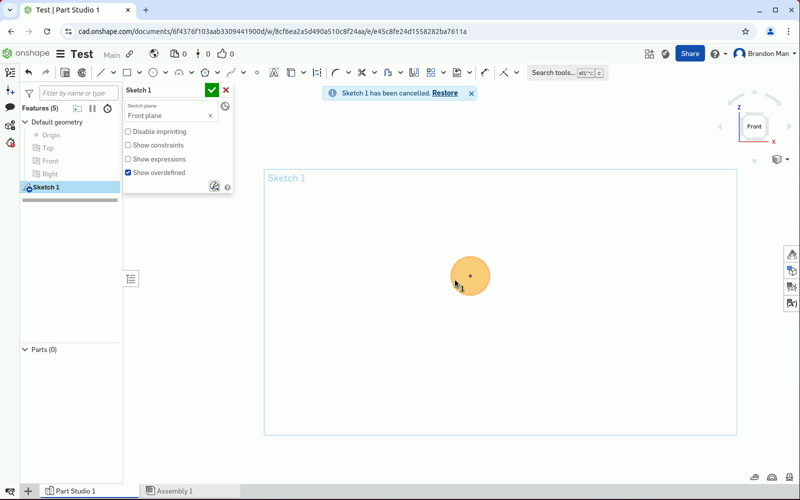
scroll(-6)
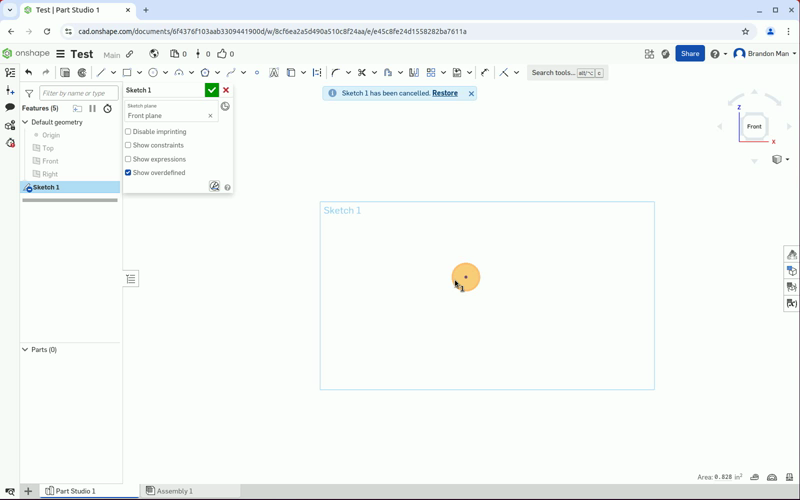
scroll(-6)
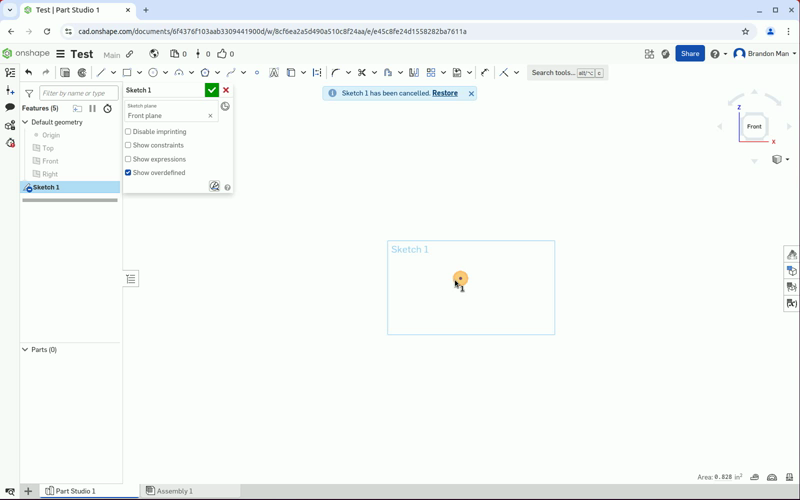
scroll(-6)
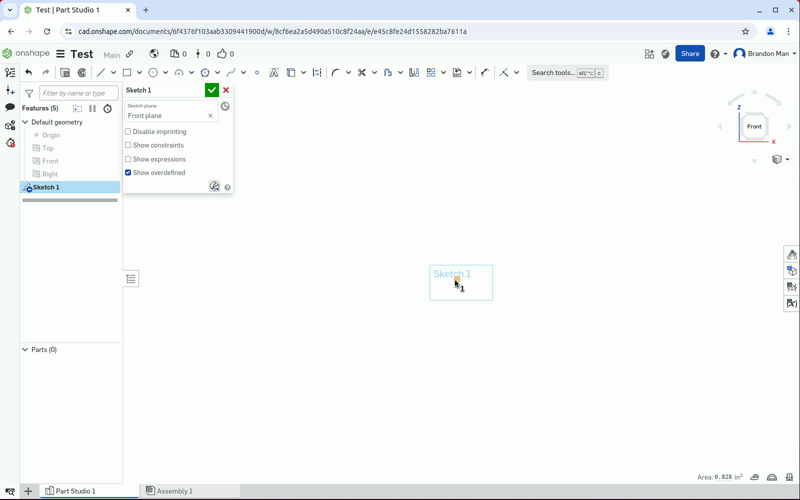
mouse_move(73, 352)
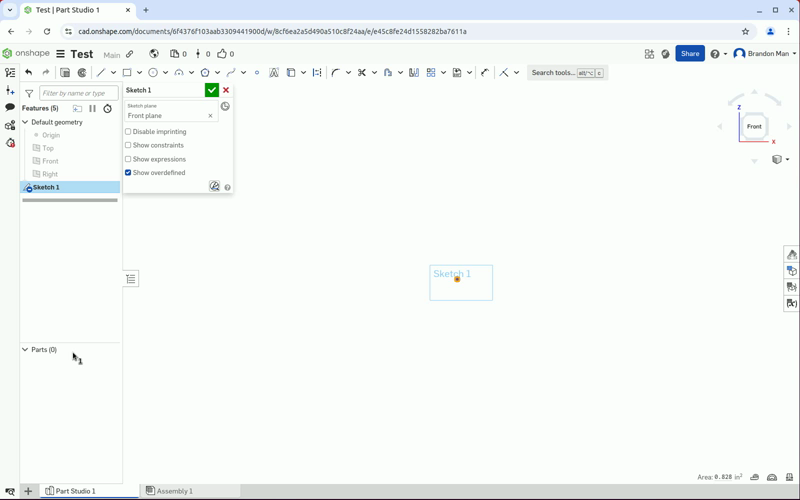
key(shift+y)
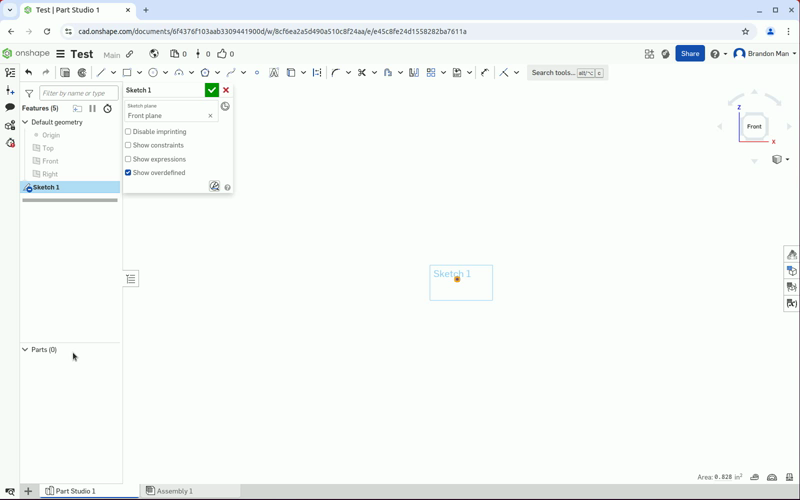
key(shift+e)
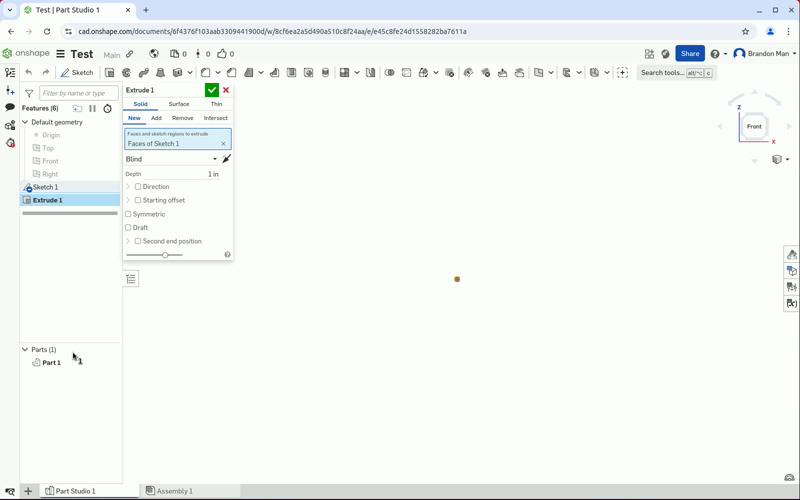
mouse_move(143, 106)
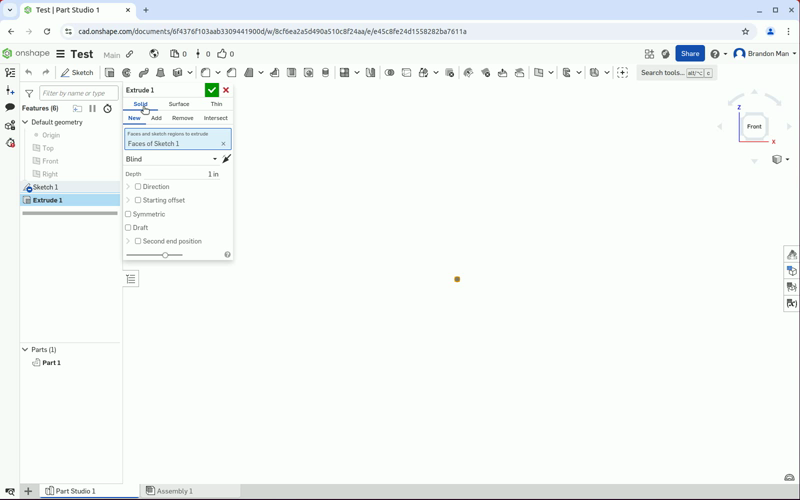
click(143, 106)
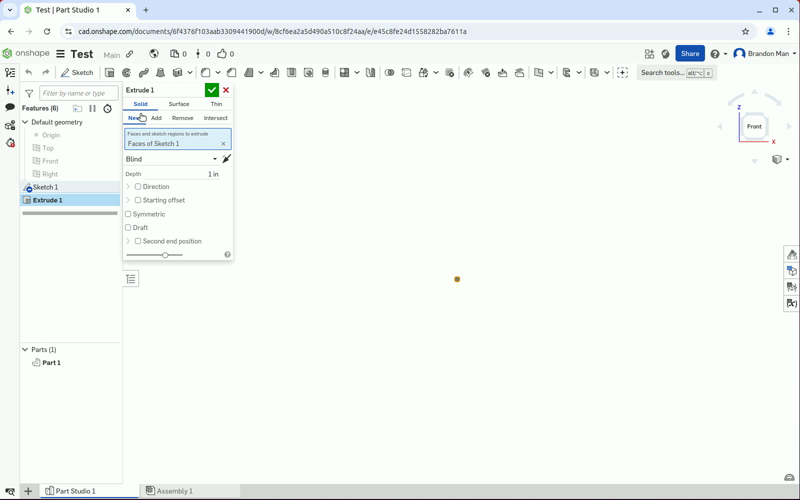
mouse_move(137, 120)
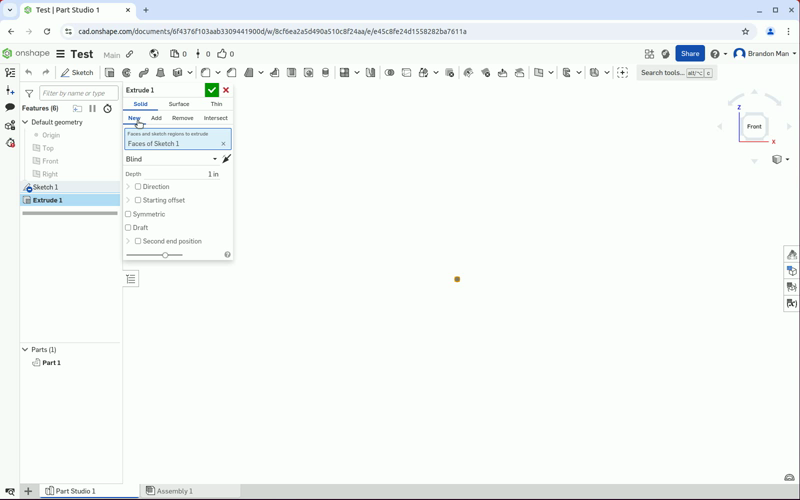
click(137, 120)
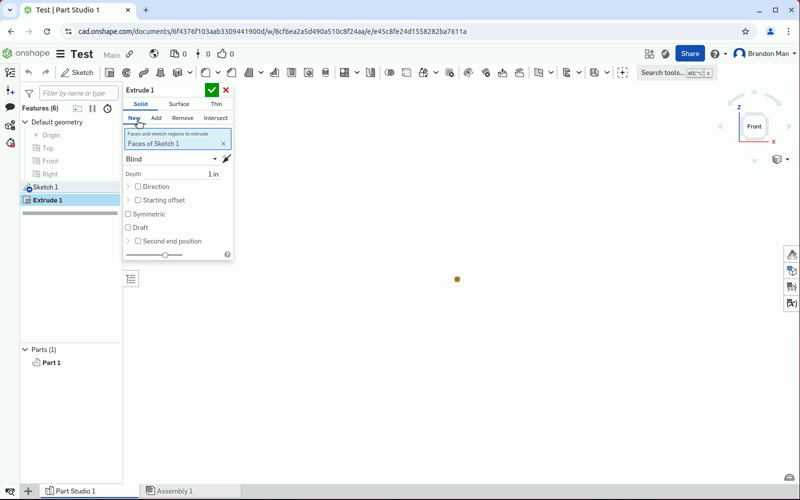
key(tab, 4)
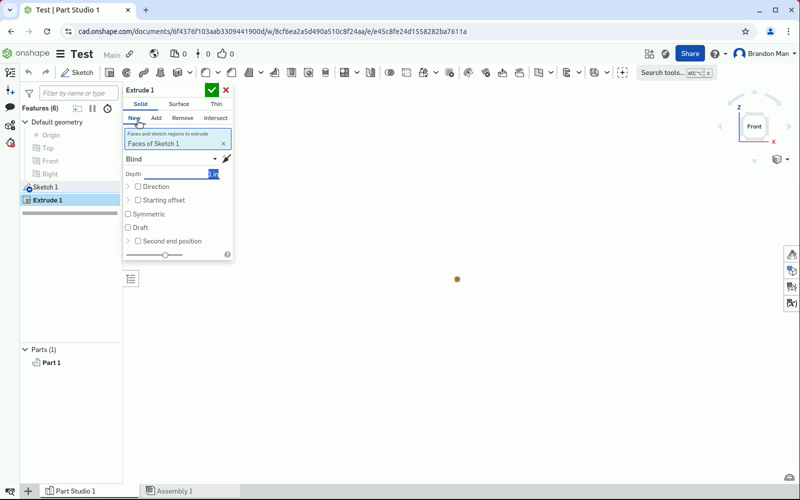
text(23.108)
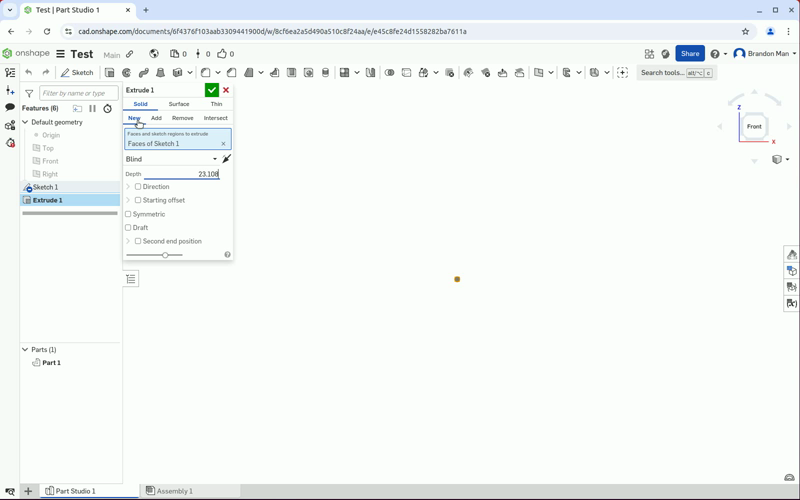
key(enter)
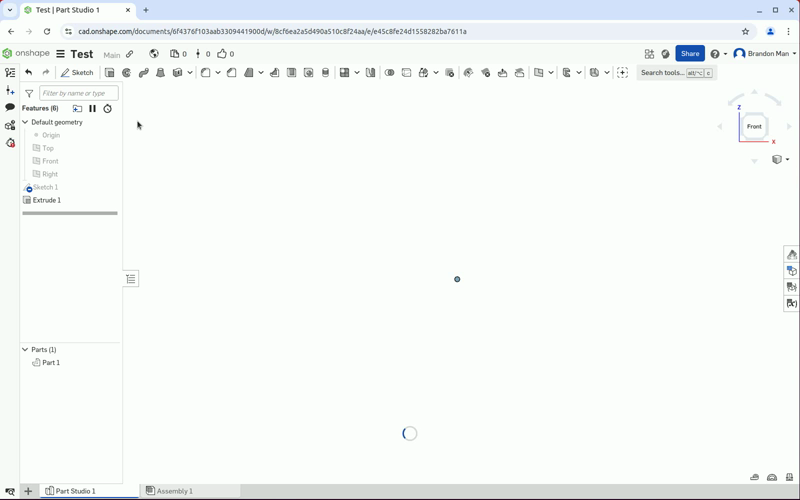
key(shift+h)
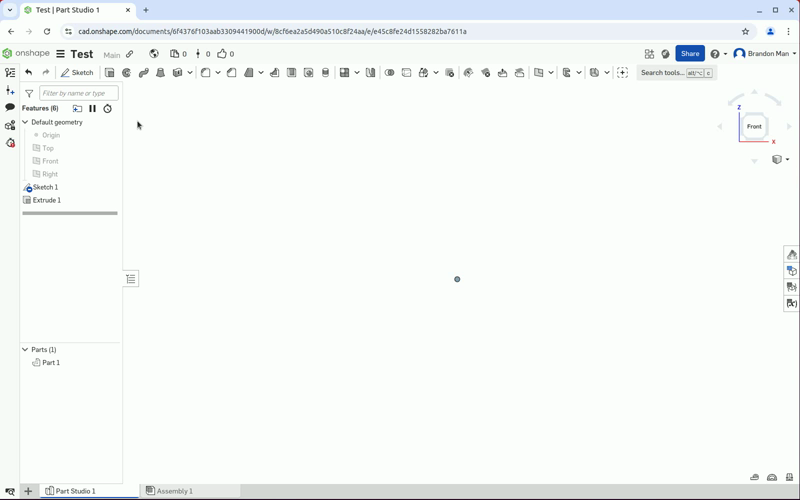
key(shift+h)
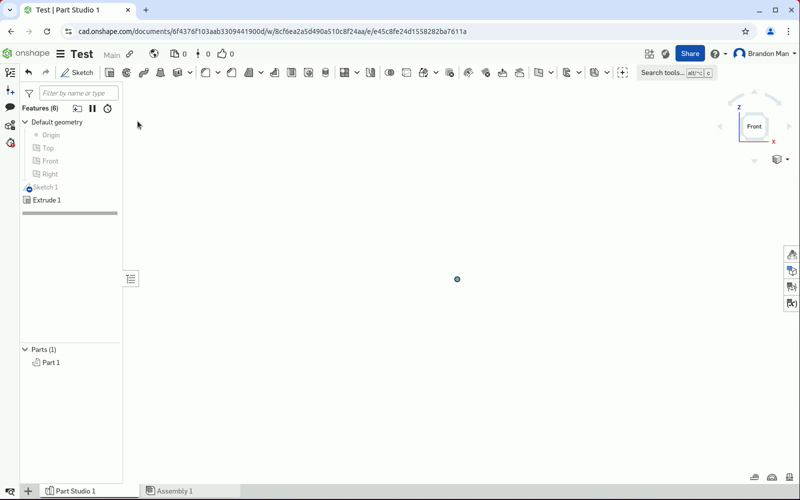
mouse_move(73, 189)
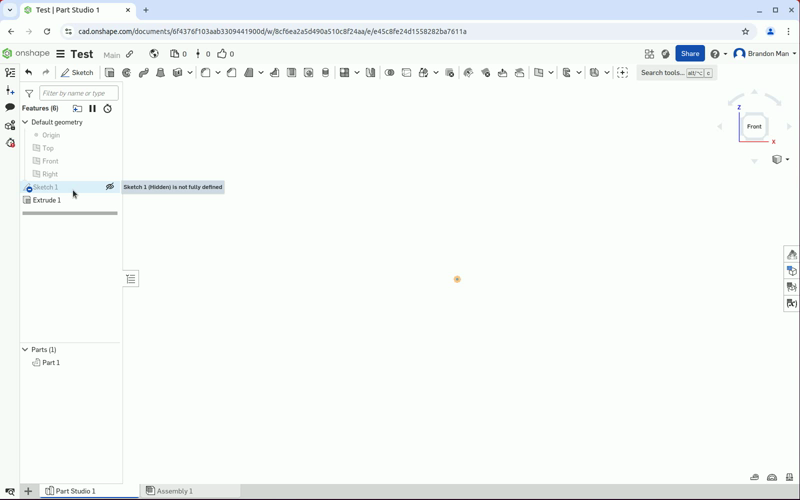
click(73, 189)
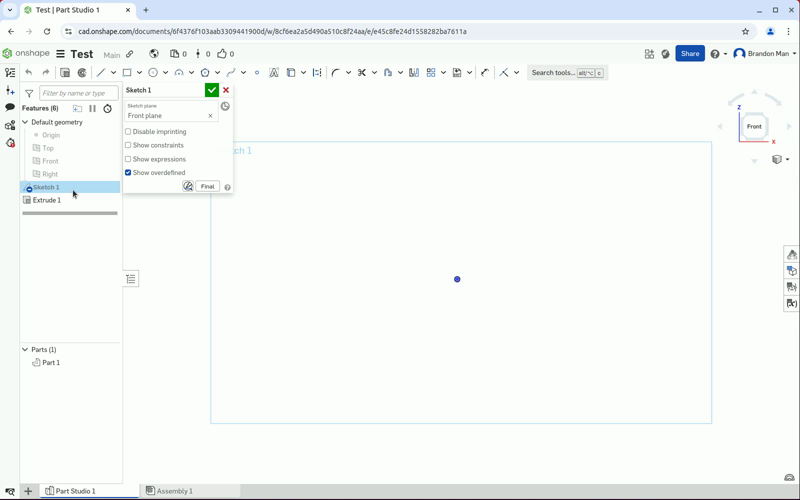
mouse_move(229, 92)
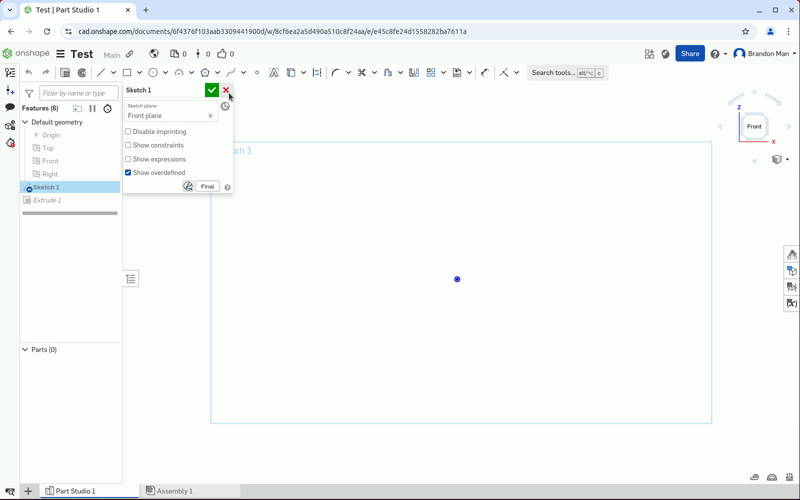
click(229, 92)
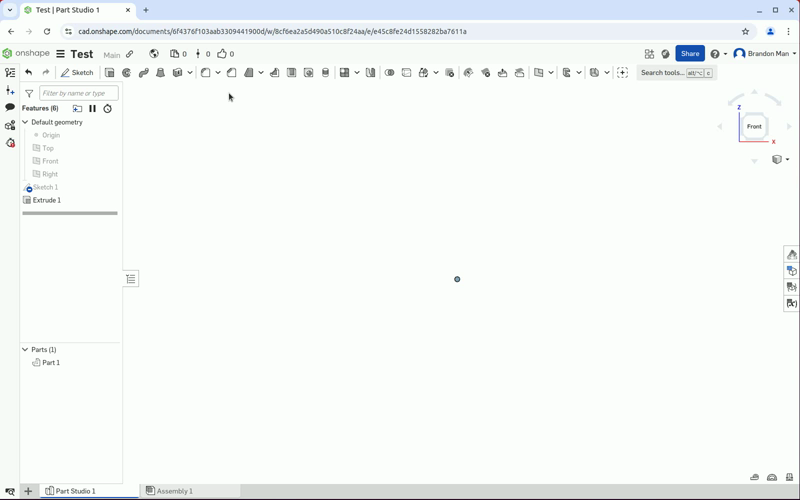
mouse_move(73, 352)
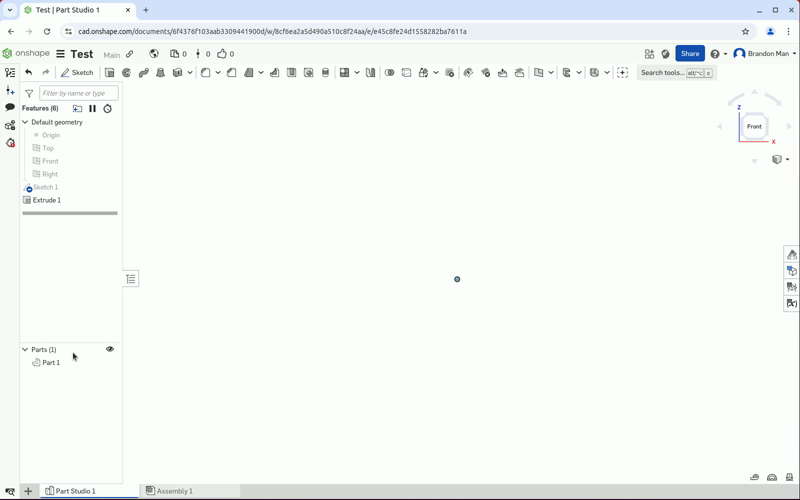
key(y)
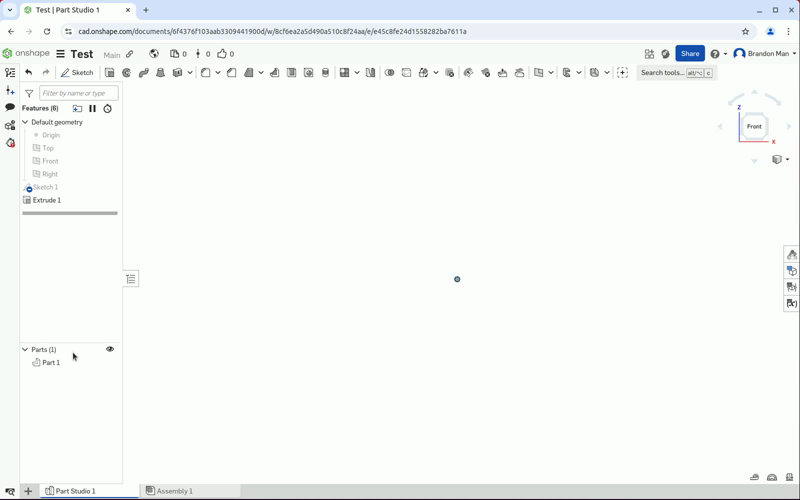
key(shift+p)
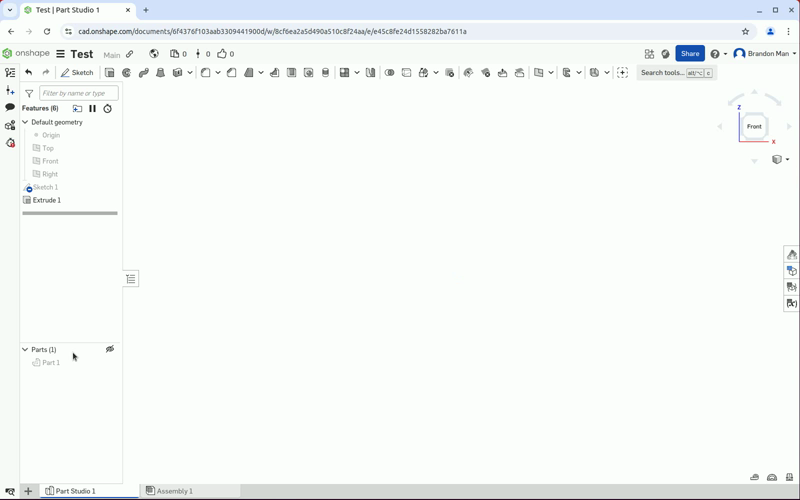
key(space)
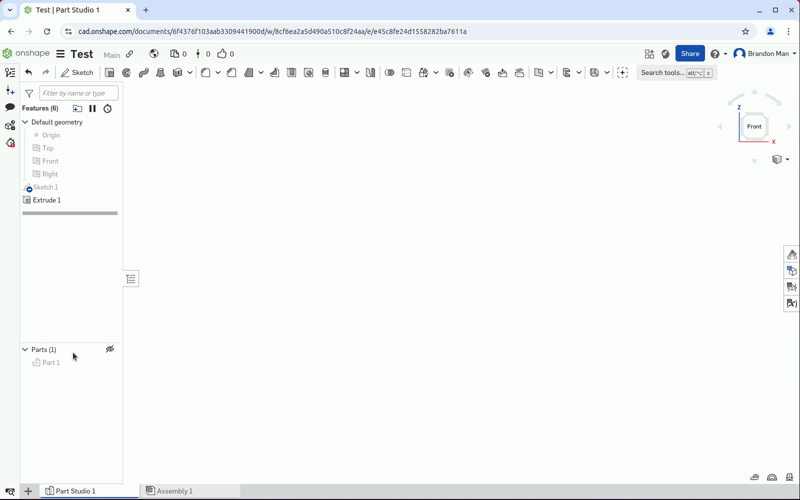
key_down(shift)
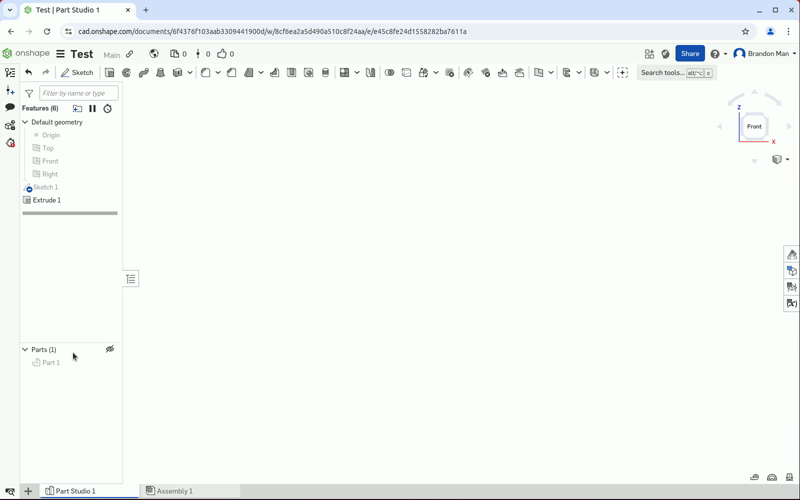
key(left)
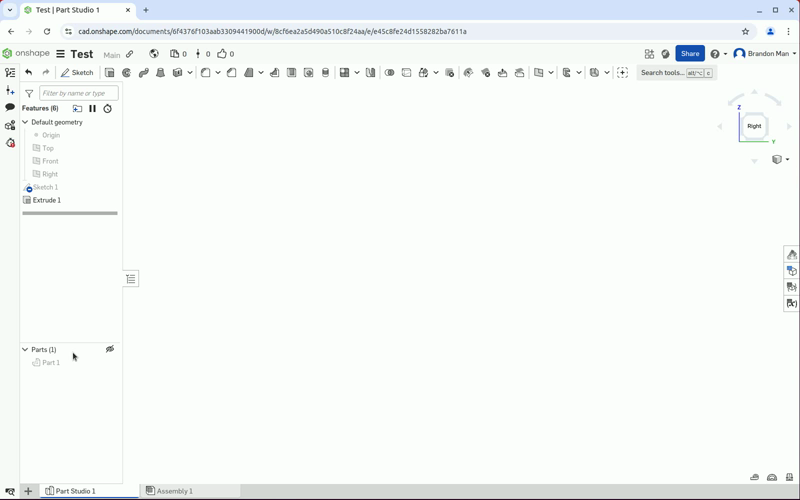
key_up(shift)
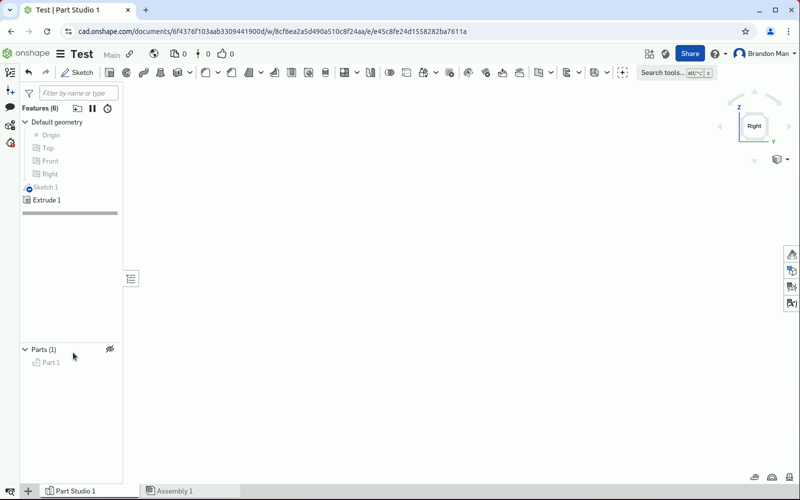
mouse_move(73, 352)
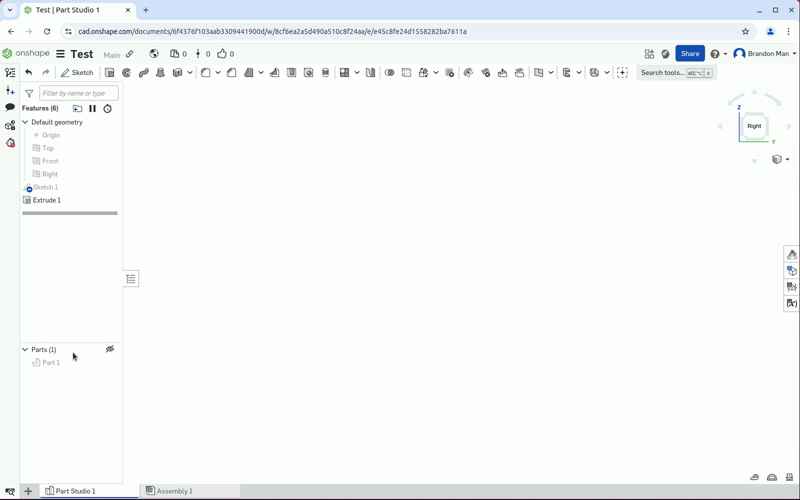
key(shift+y)
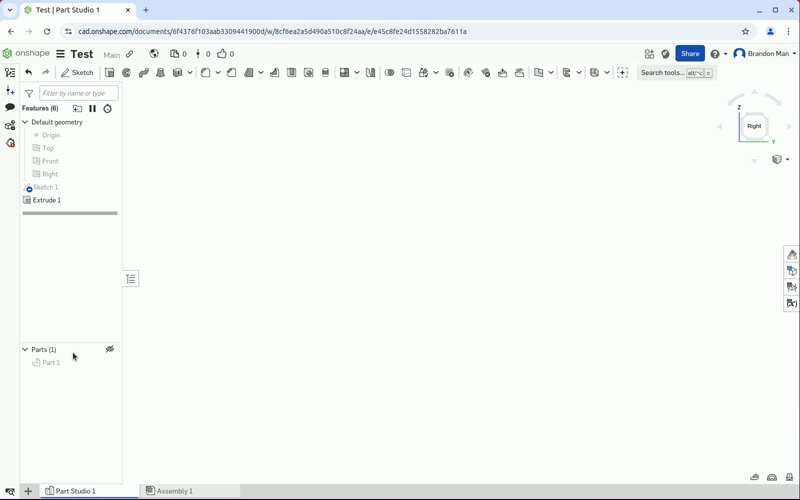
key(shift+s)
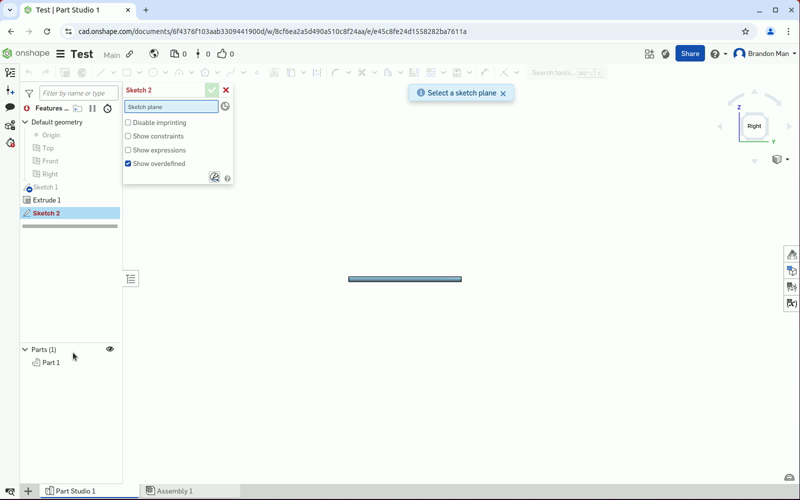
mouse_move(73, 176)
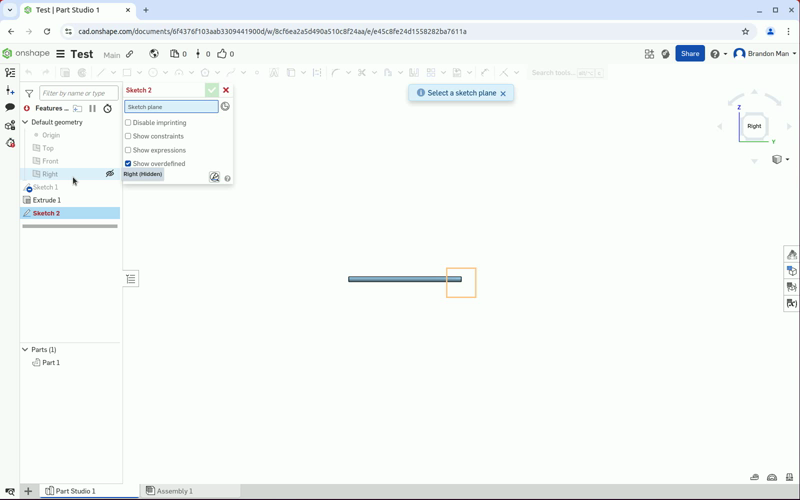
click(73, 176)
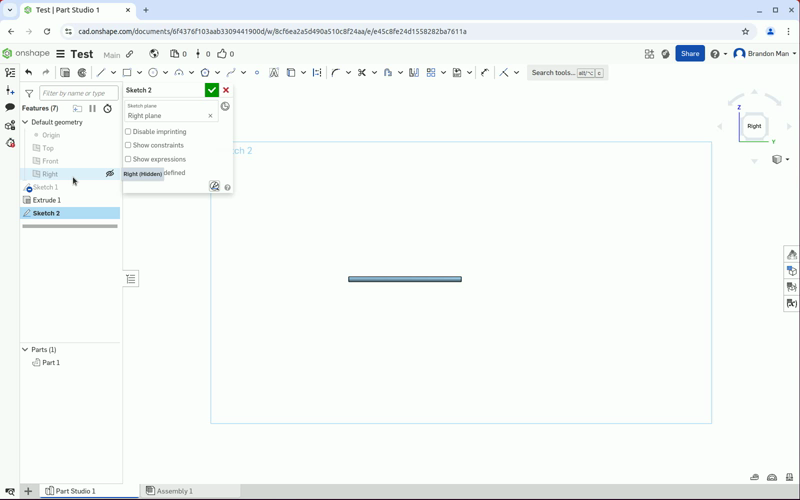
mouse_move(73, 352)
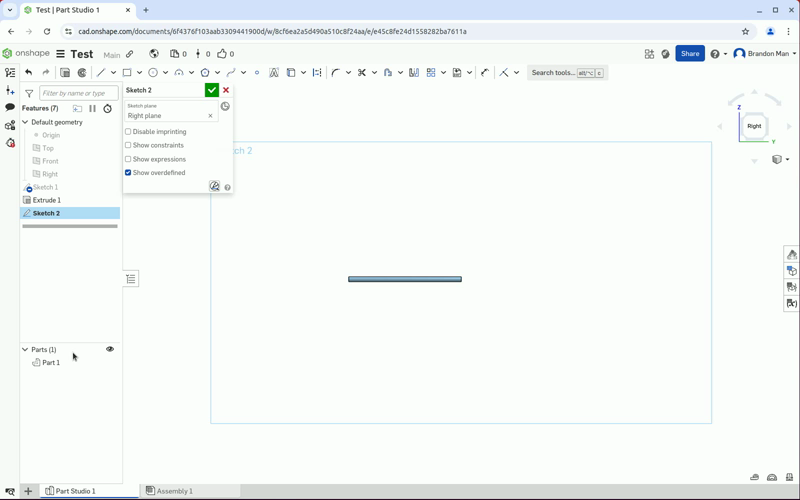
key(y)
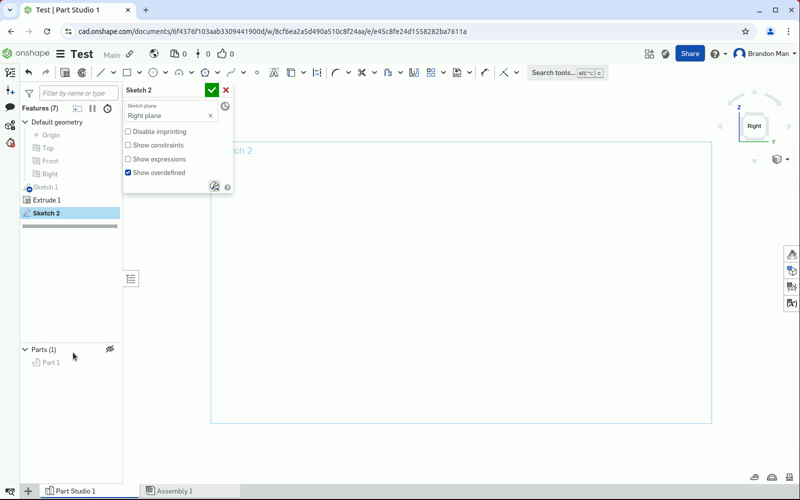
key(c)
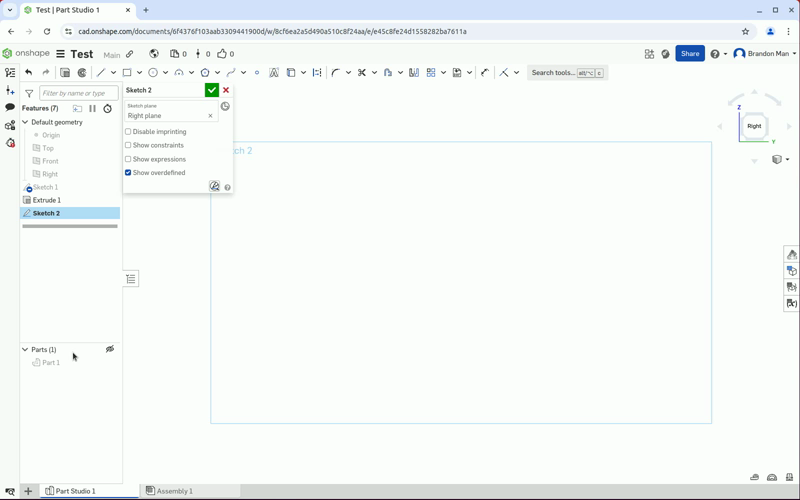
key_down(shift)
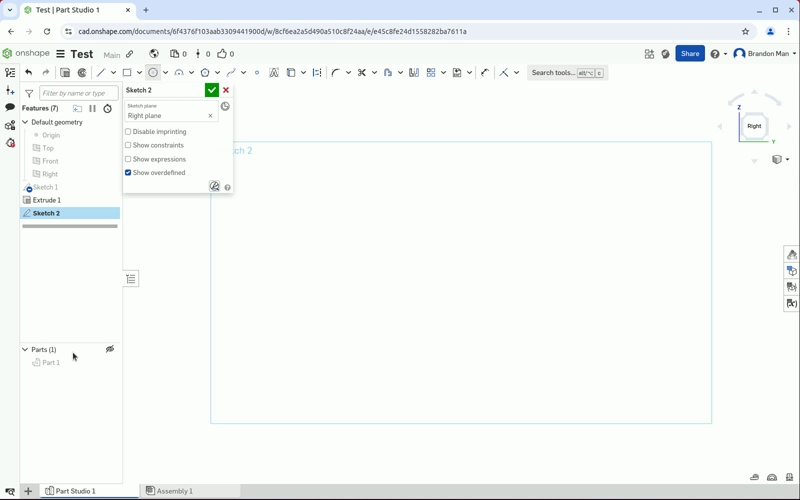
mouse_move(466, 288)
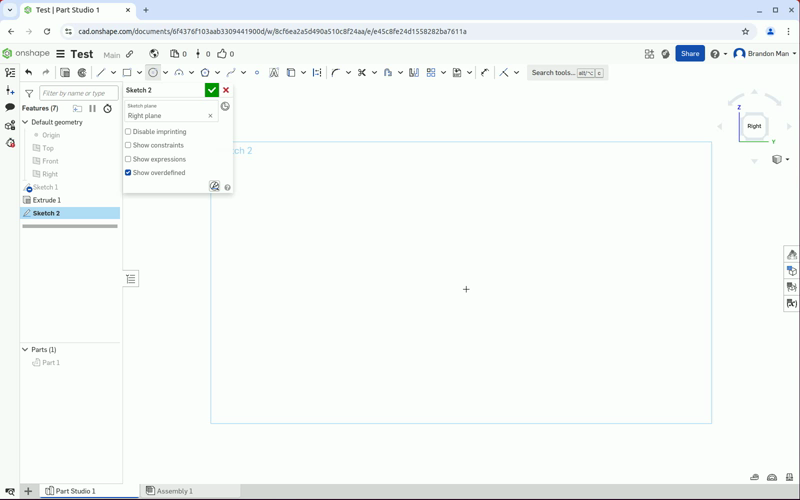
click(466, 288)
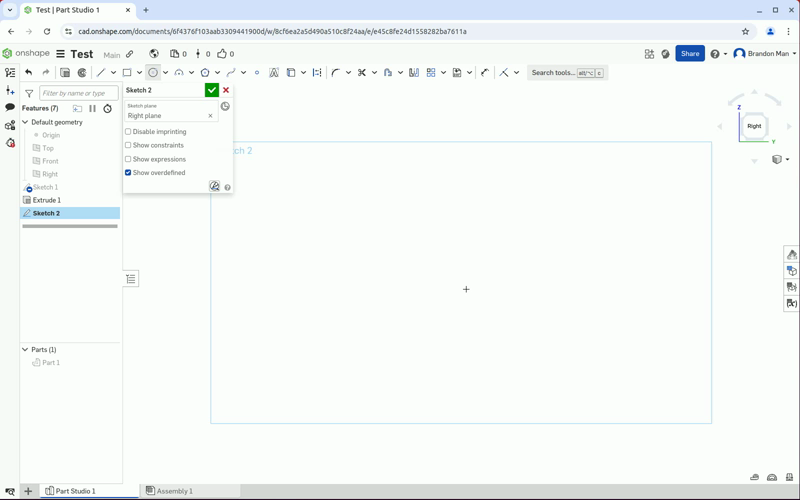
key_up(shift)
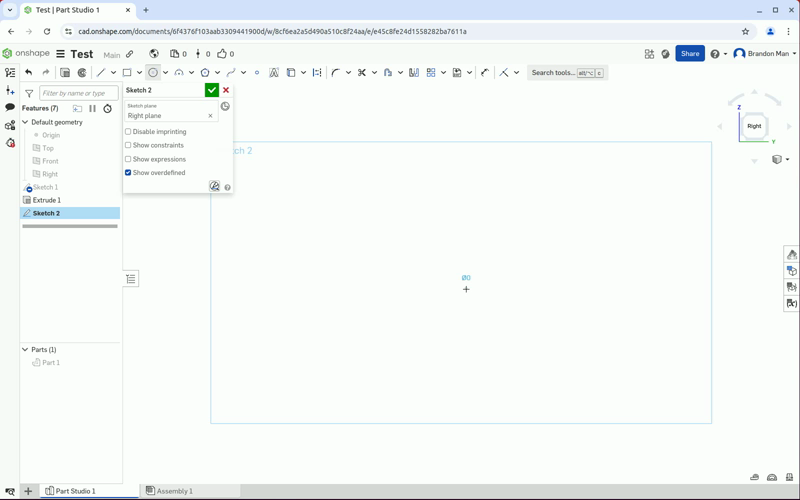
mouse_move(468, 288)
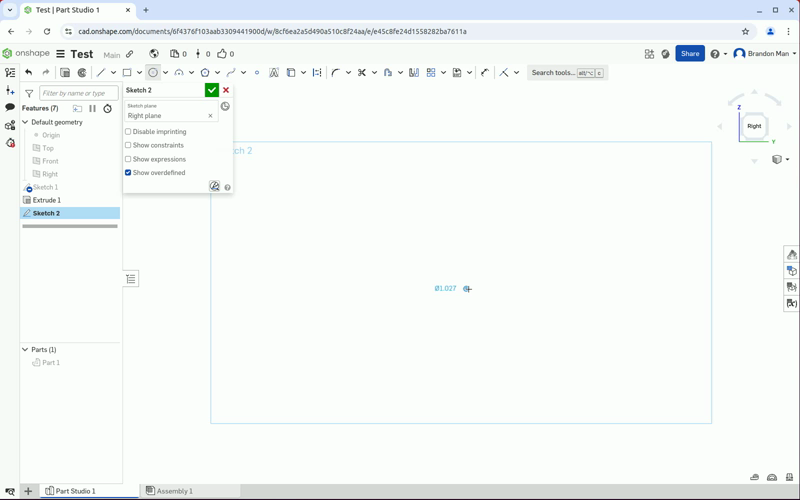
scroll(6)
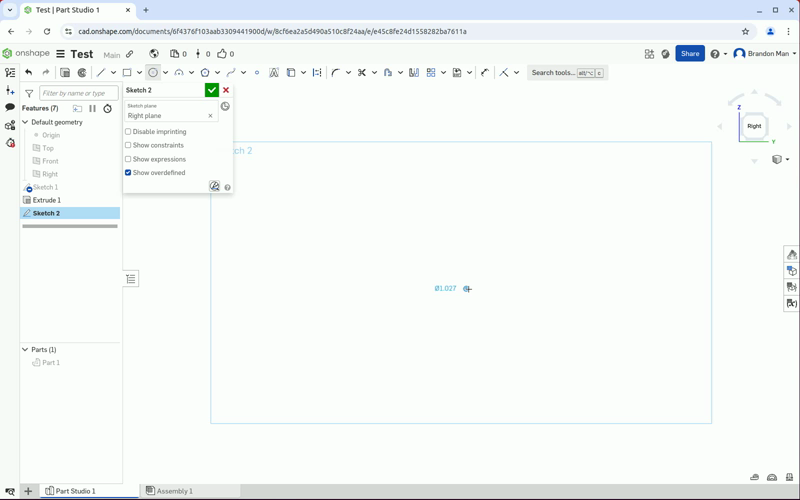
scroll(6)
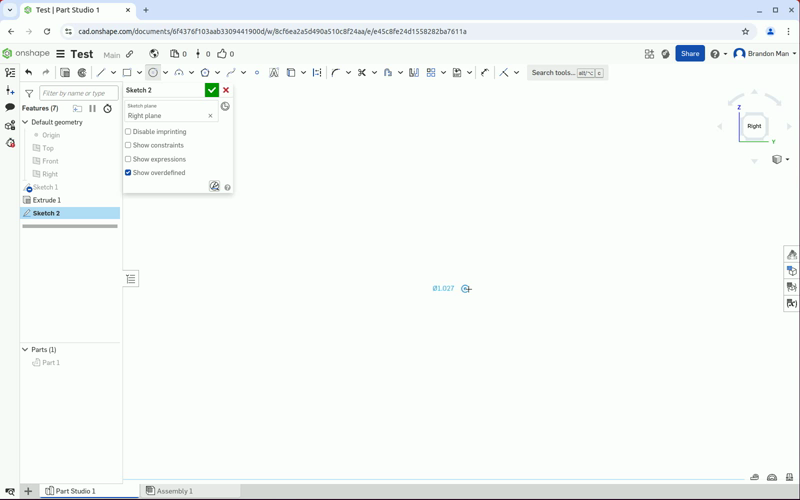
scroll(6)
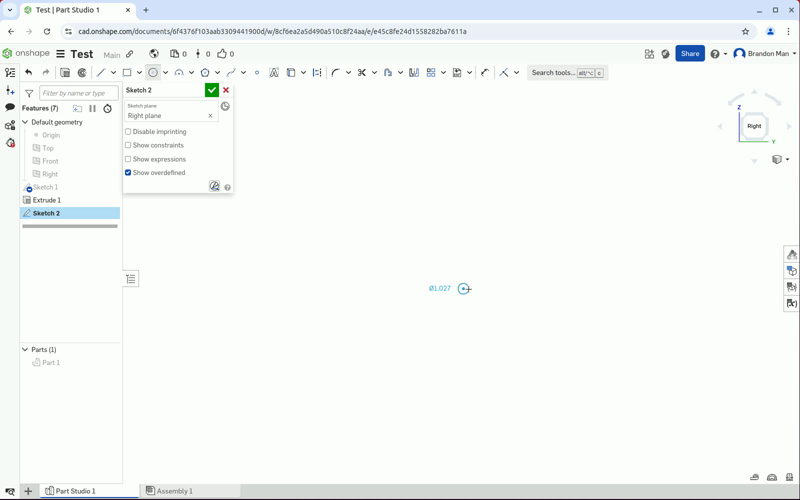
scroll(6)
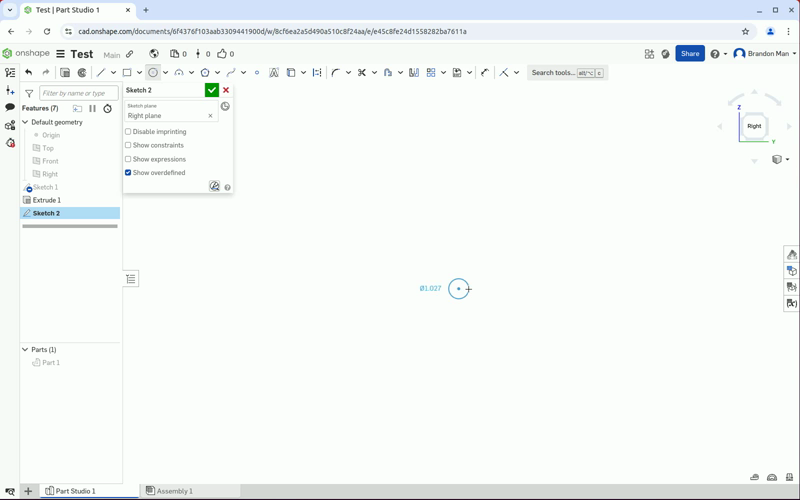
scroll(6)
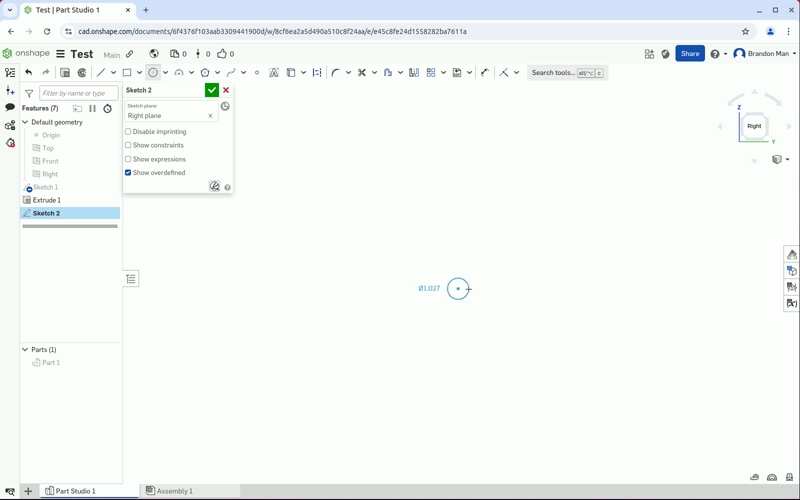
scroll(6)
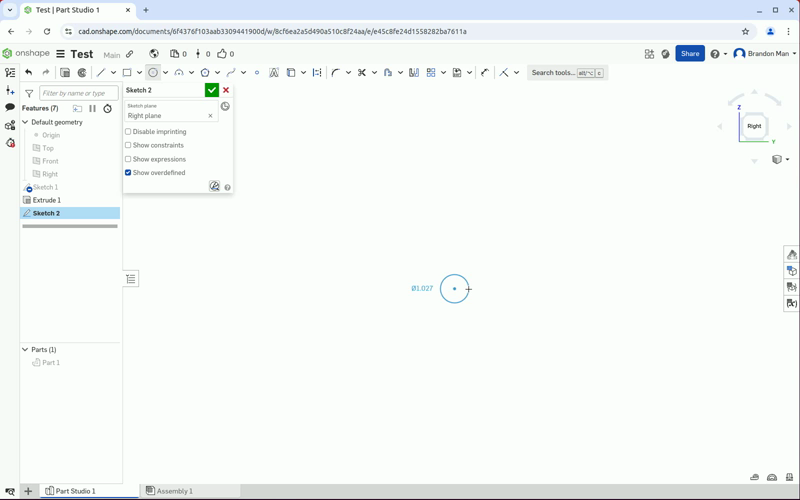
scroll(6)
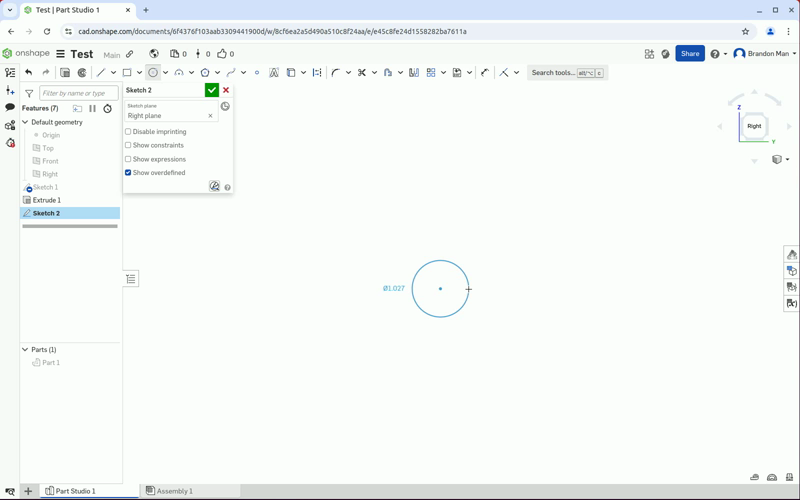
click(468, 288)
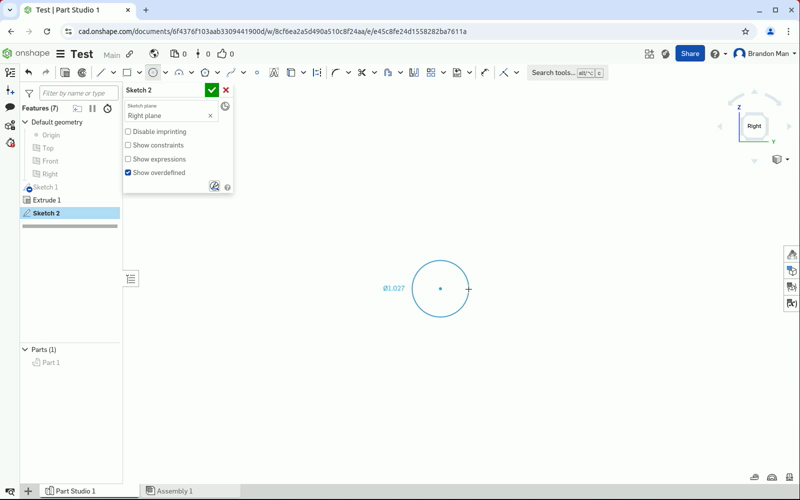
scroll(-6)
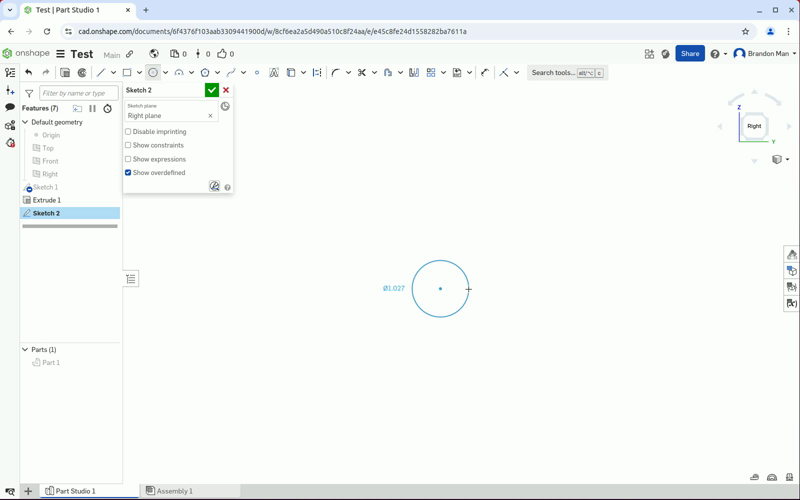
scroll(-6)
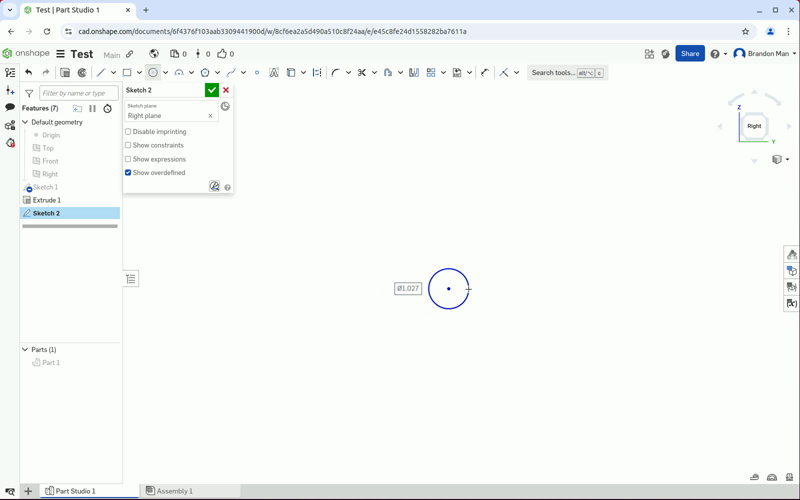
scroll(-6)
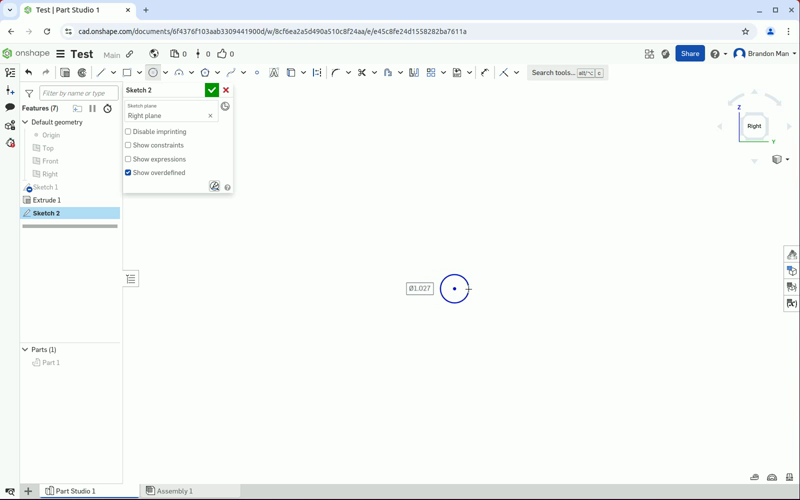
scroll(-6)
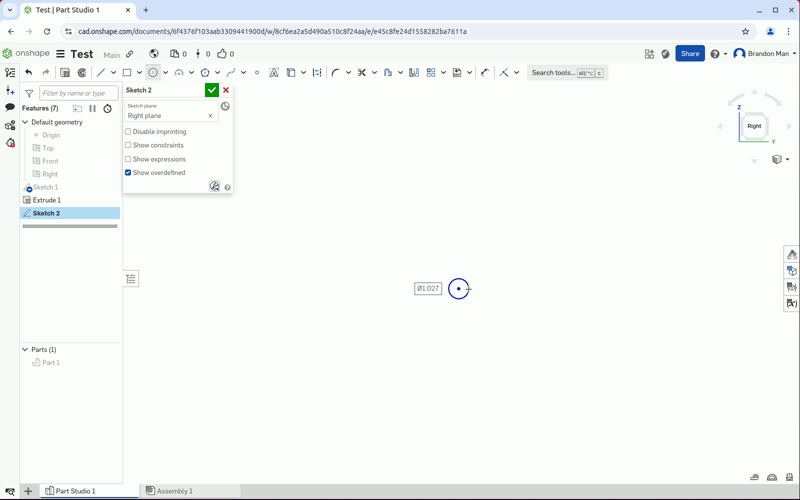
scroll(-6)
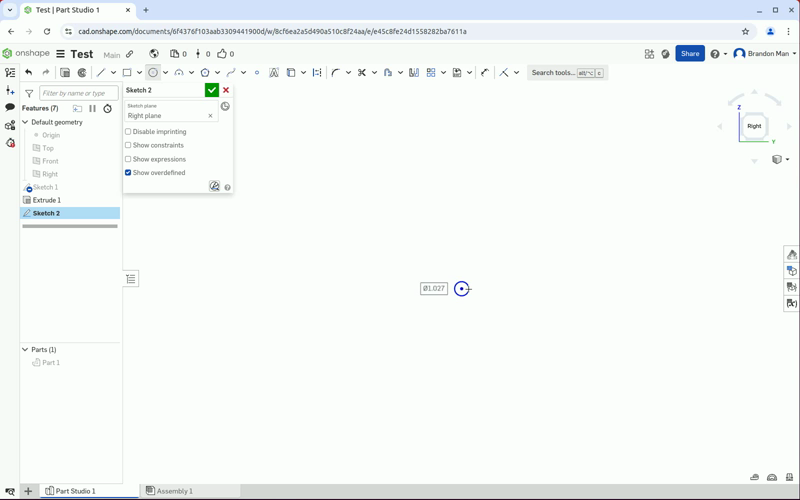
scroll(-6)
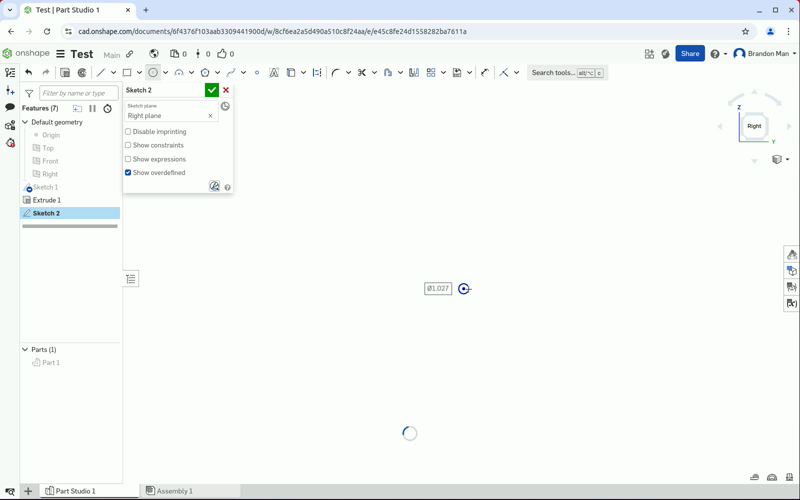
scroll(-6)
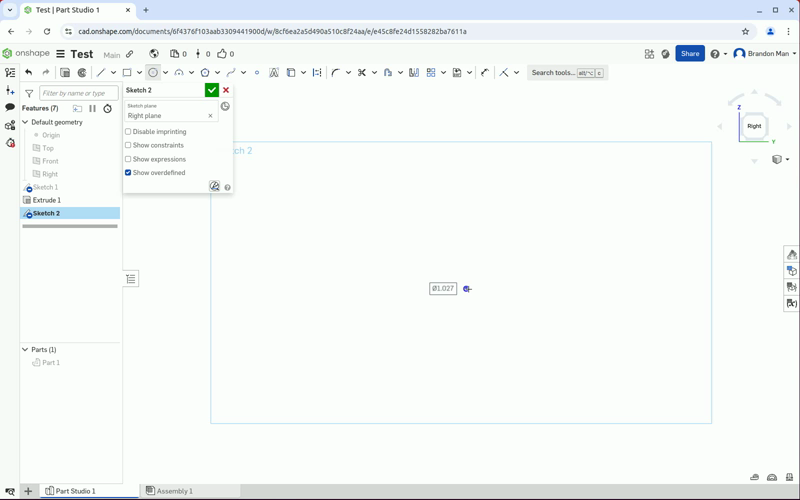
key(esc)
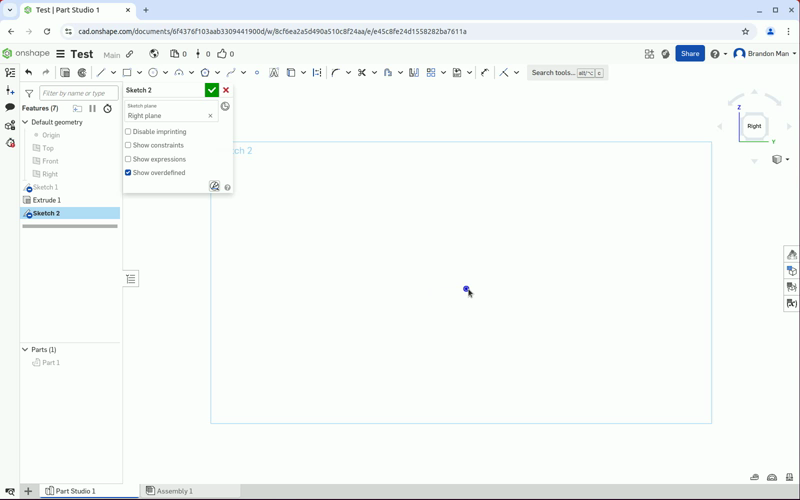
mouse_move(468, 288)
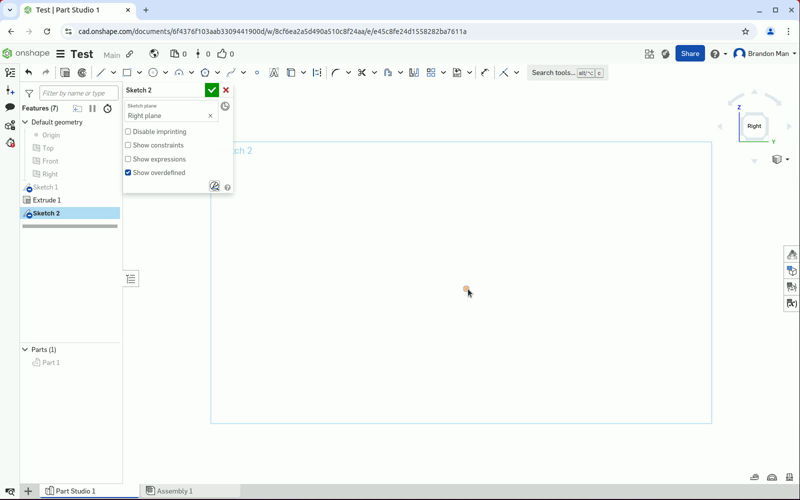
scroll(6)
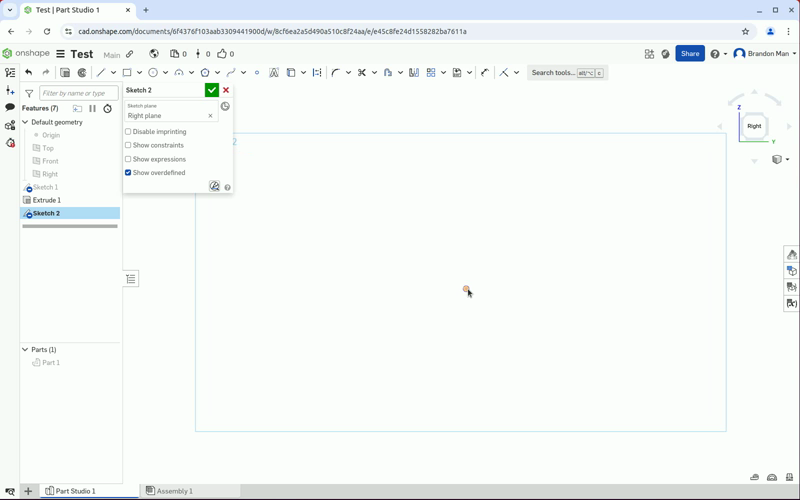
scroll(6)
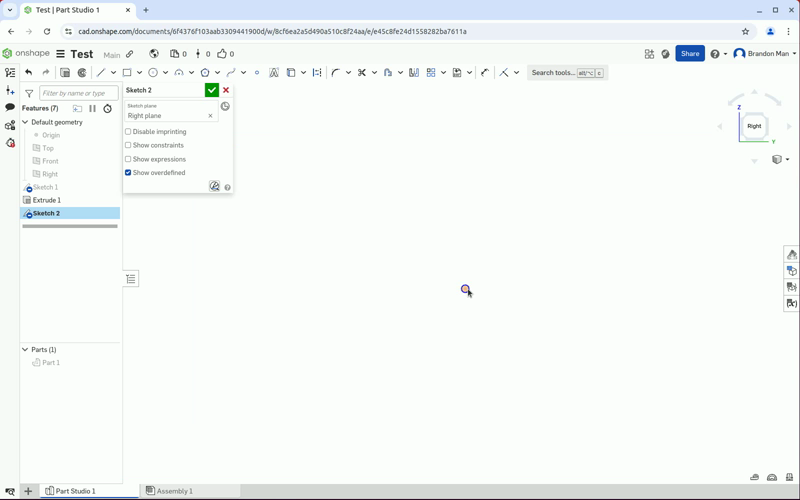
scroll(6)
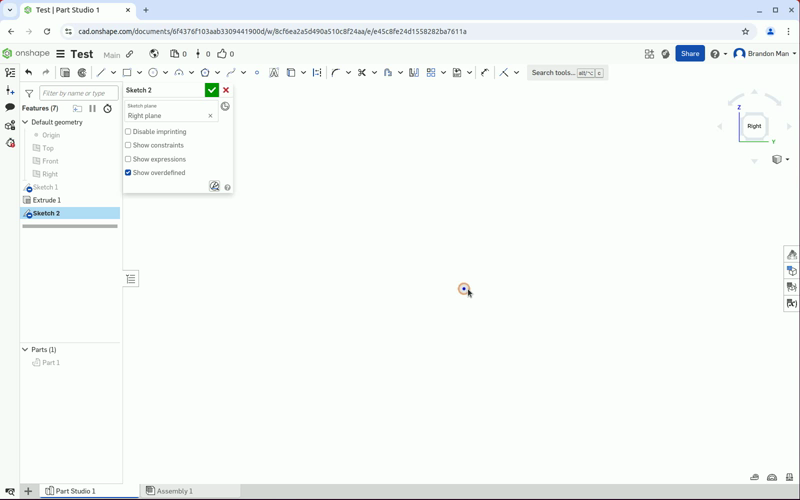
scroll(6)
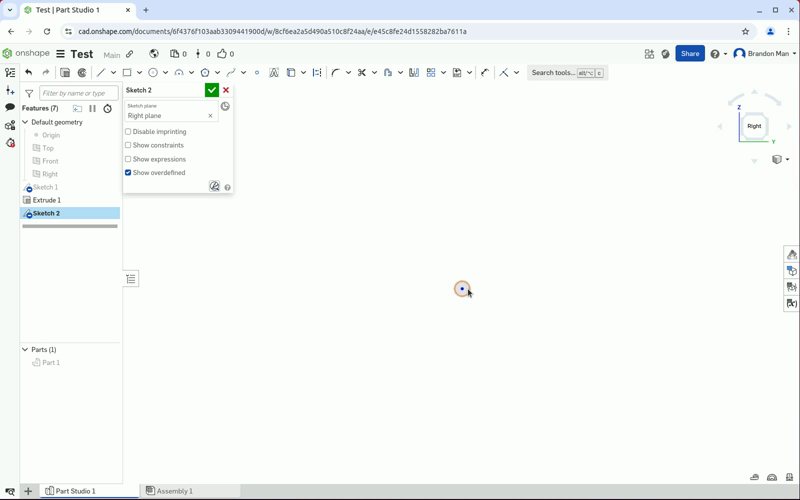
scroll(6)
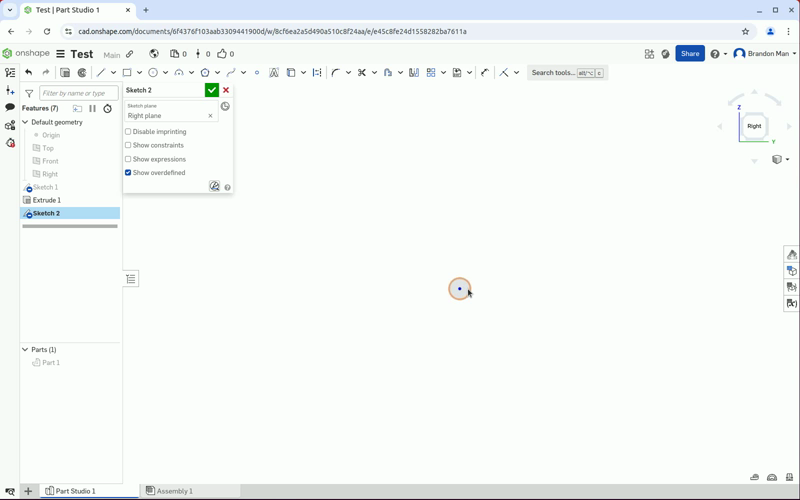
scroll(6)
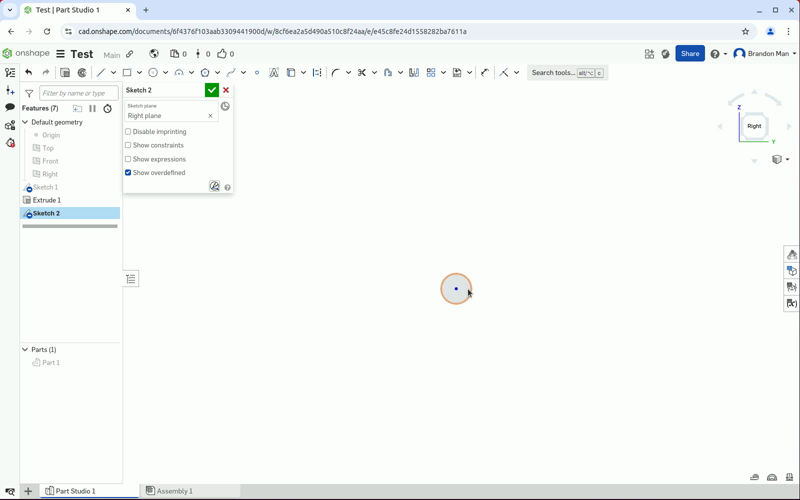
scroll(6)
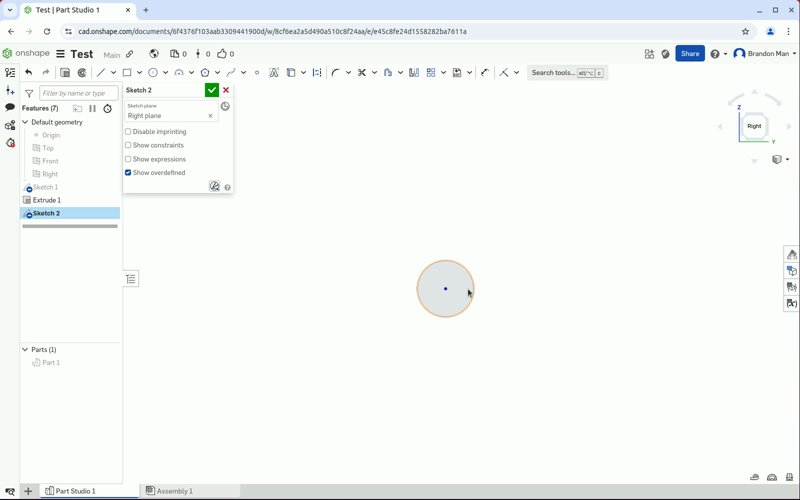
click(468, 288)
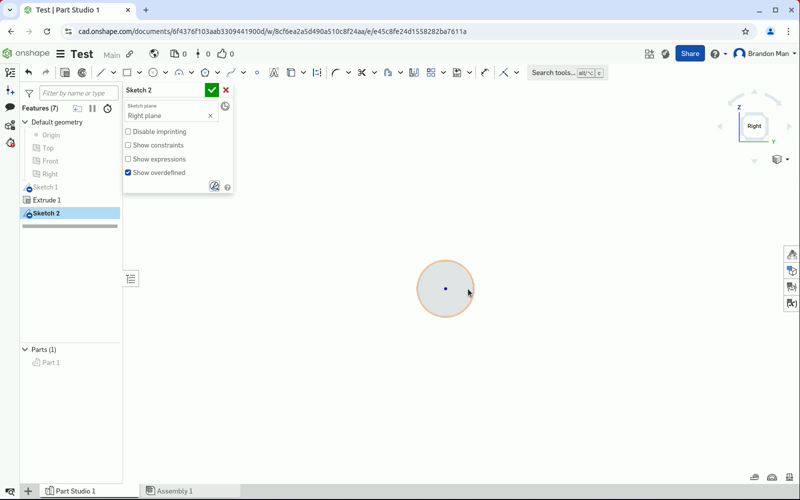
scroll(-6)
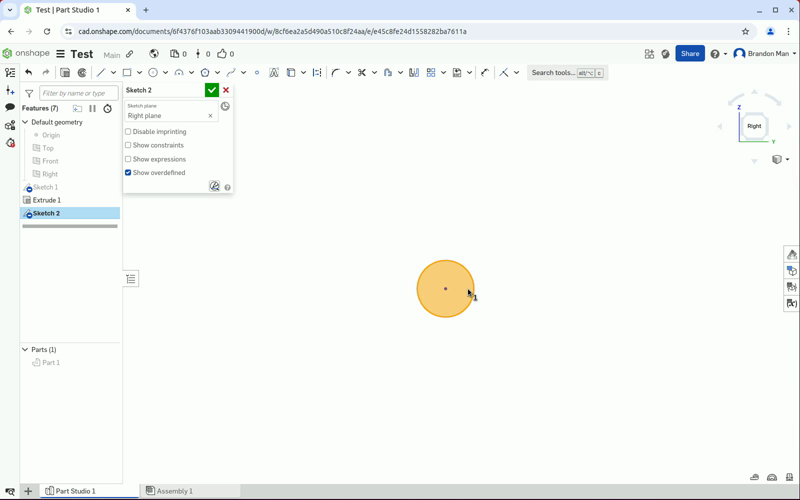
scroll(-6)
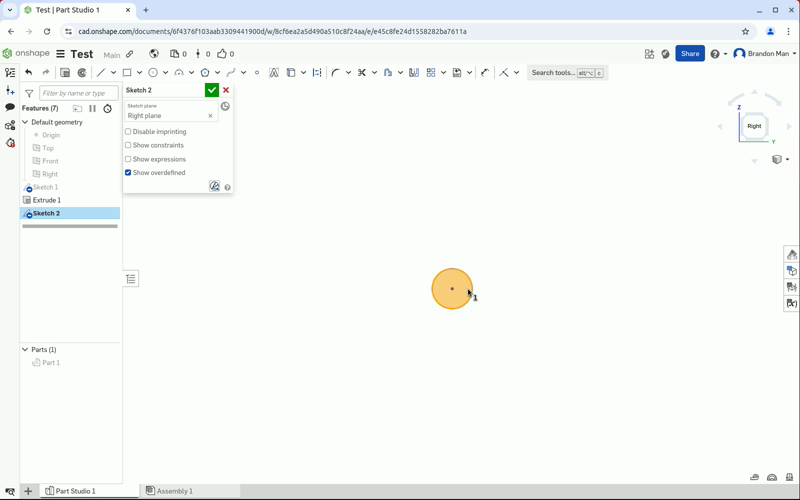
scroll(-6)
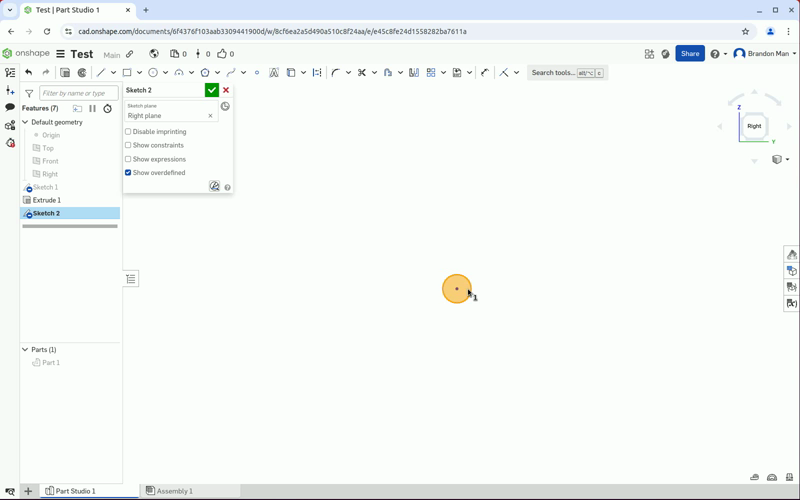
scroll(-6)
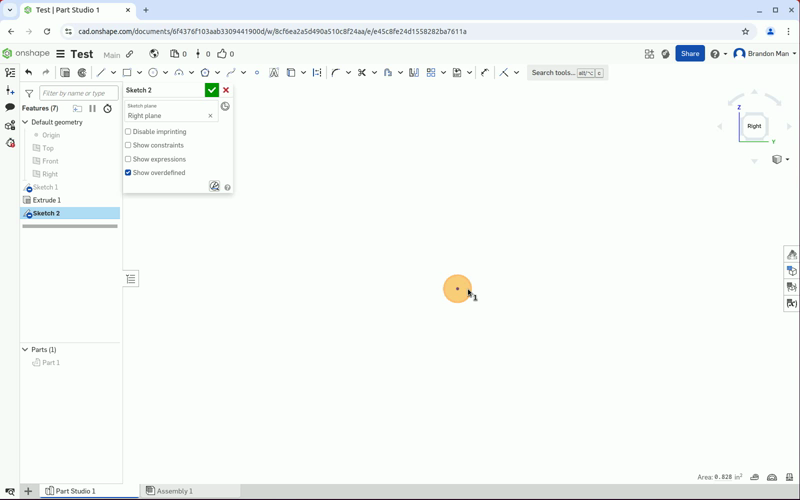
scroll(-6)
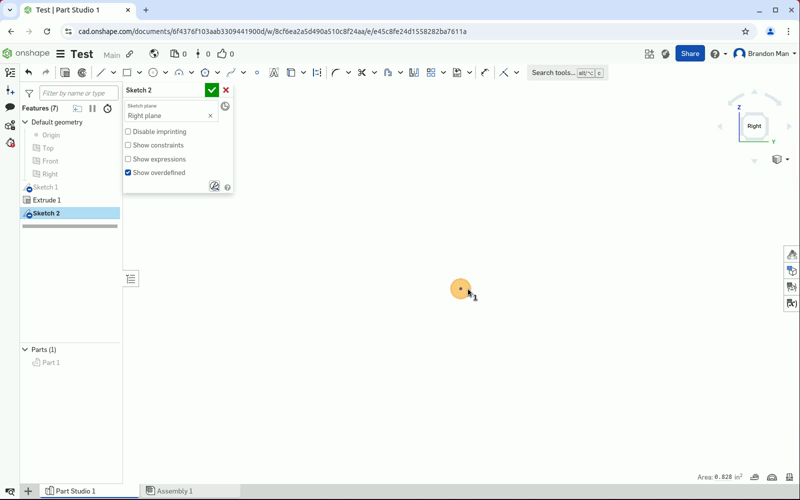
scroll(-6)
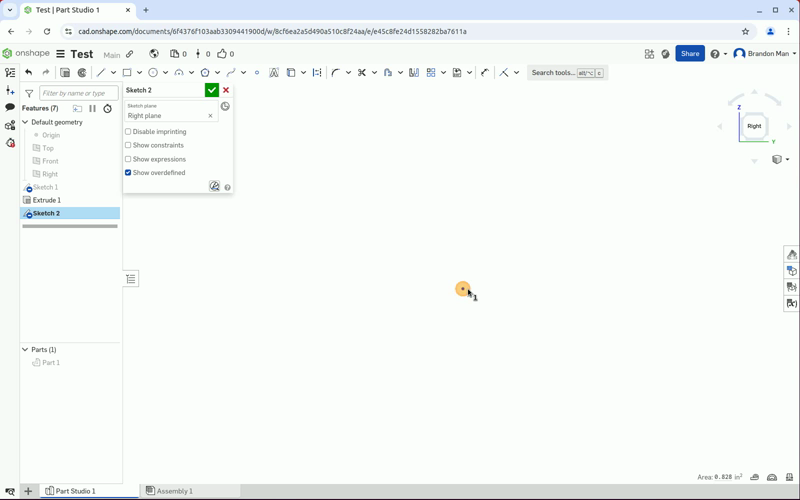
scroll(-6)
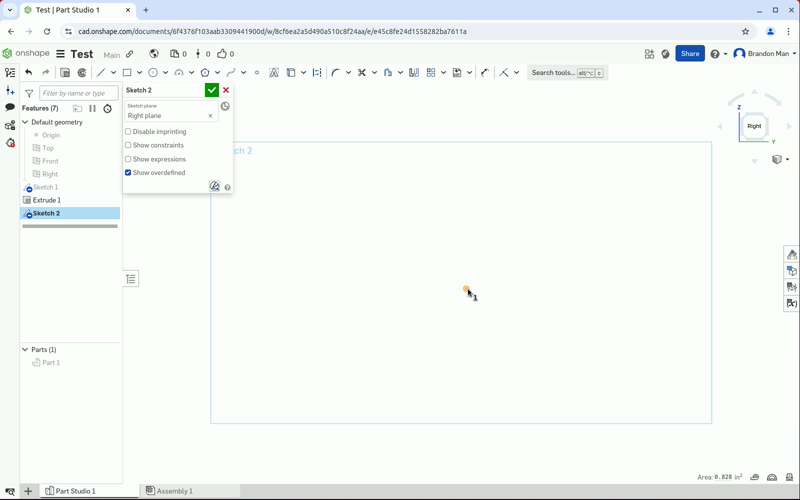
mouse_move(73, 352)
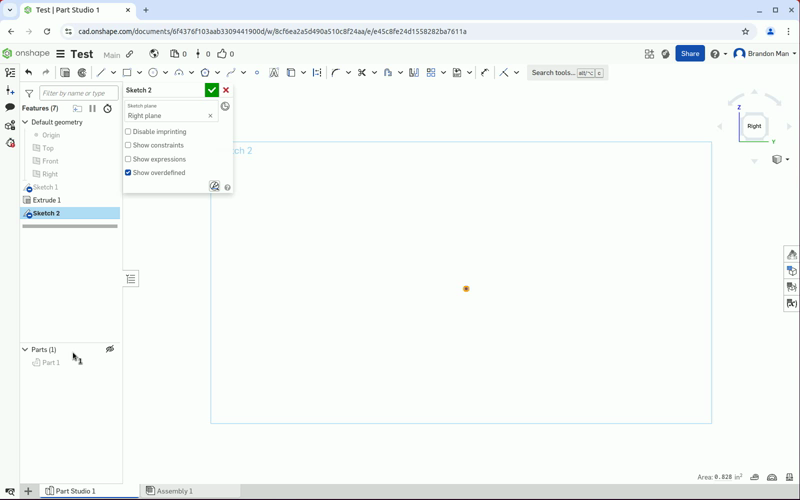
key(shift+y)
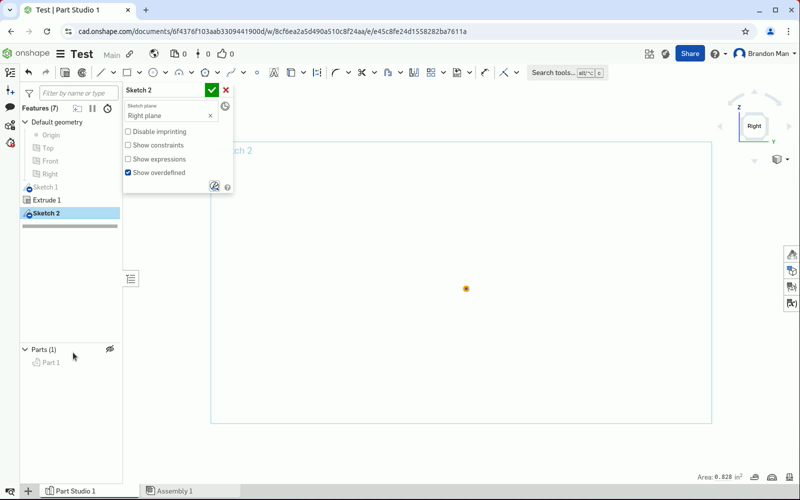
key(shift+e)
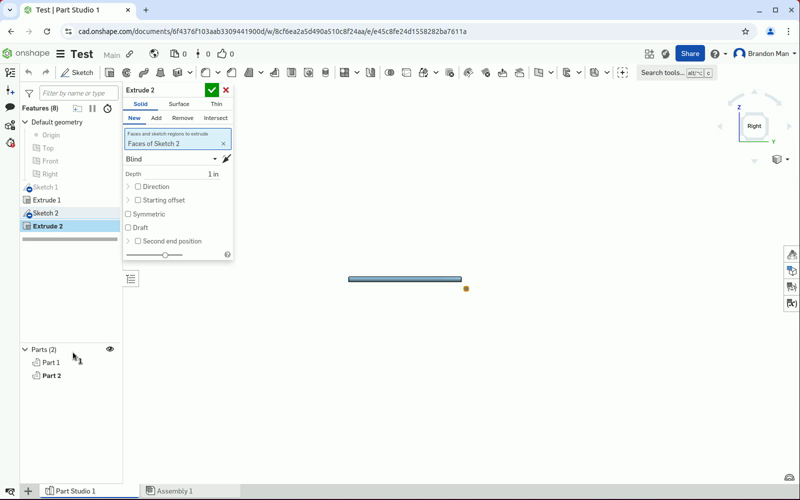
mouse_move(143, 106)
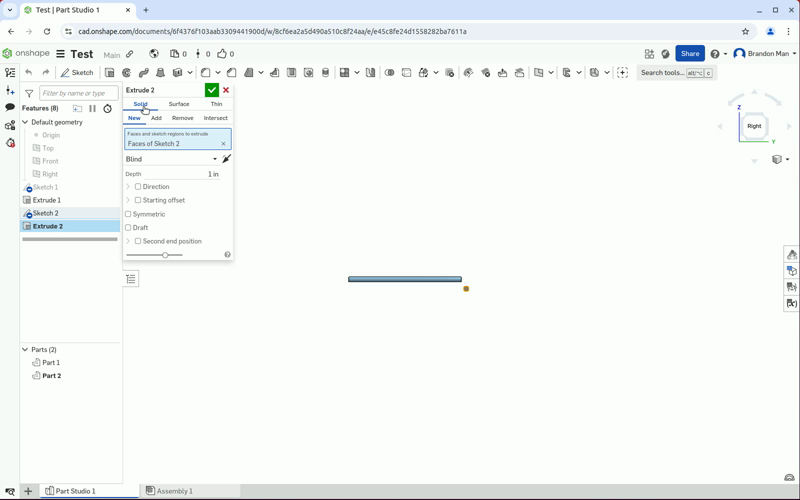
click(143, 106)
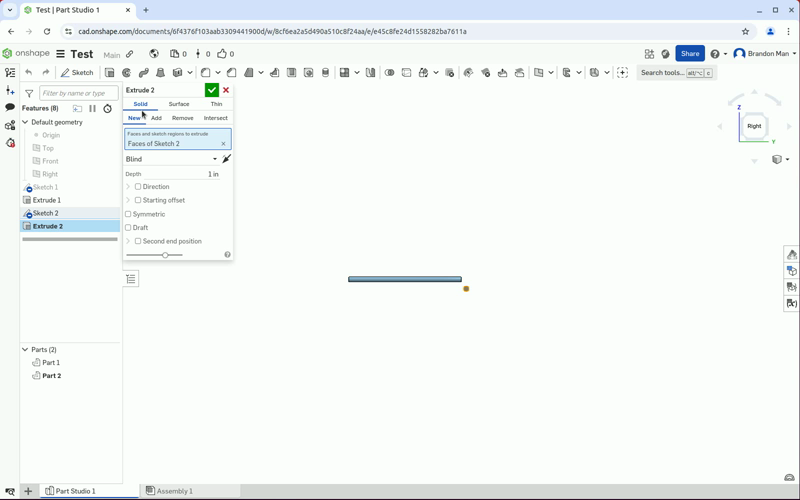
mouse_move(137, 120)
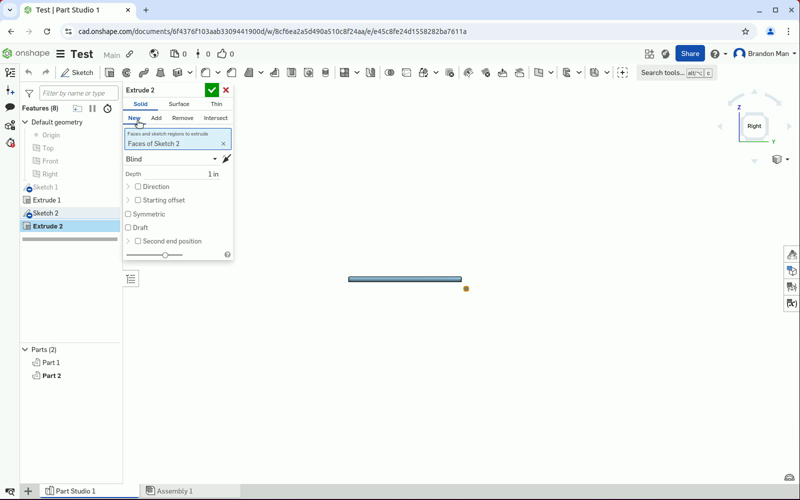
click(137, 120)
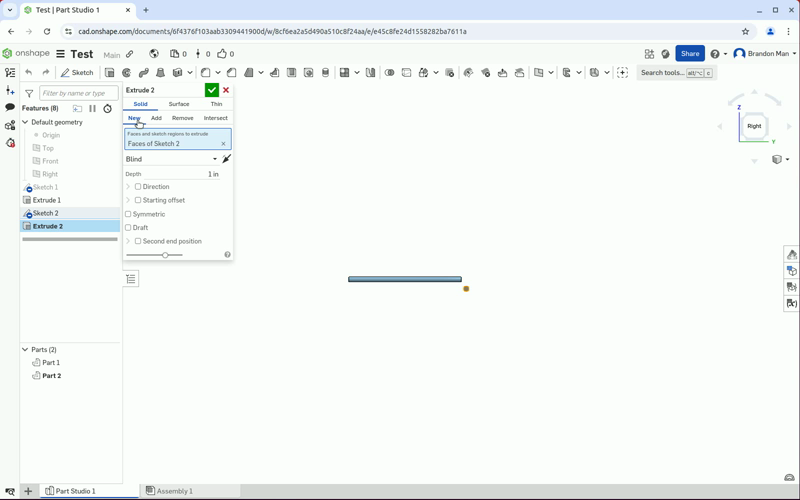
key(tab, 4)
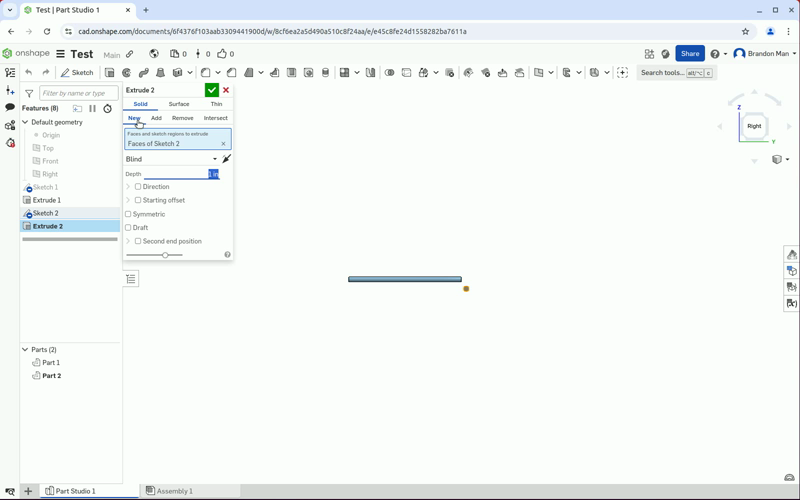
text(23.108)
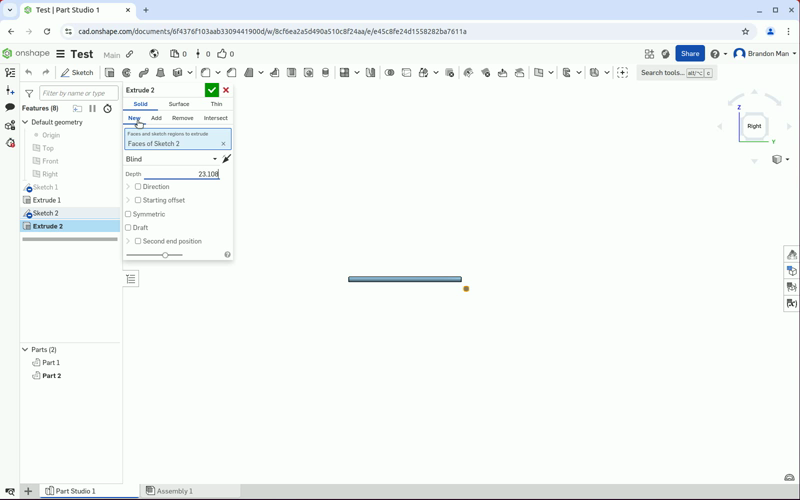
key(enter)
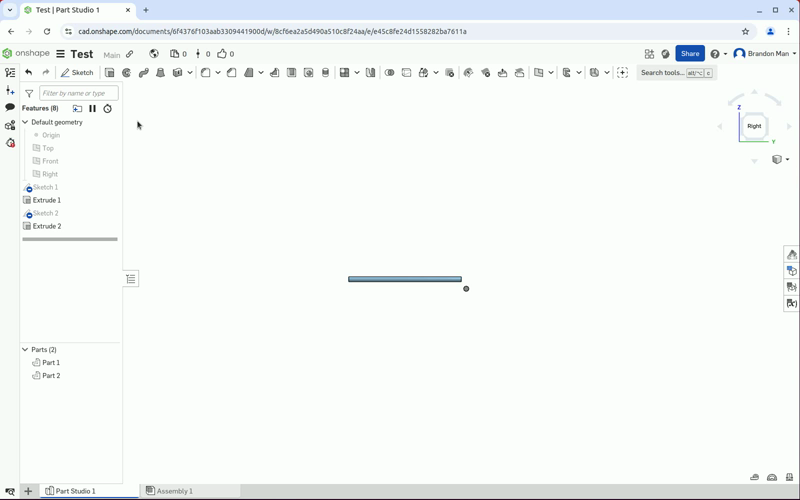
key(shift+h)
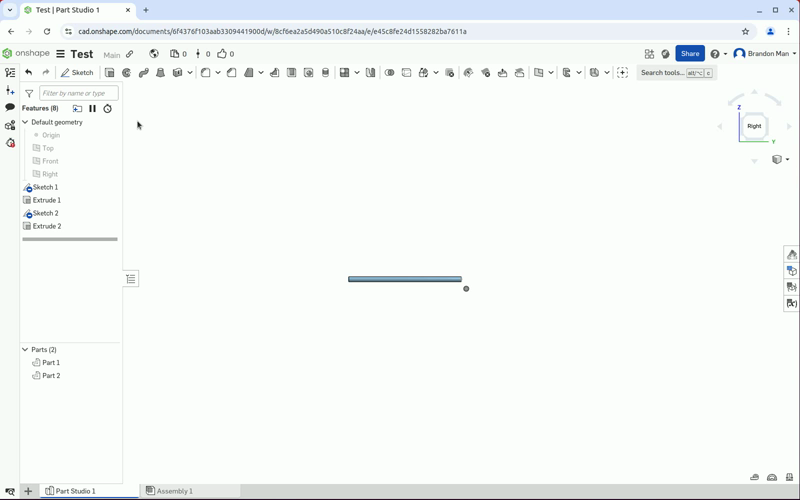
key(shift+h)
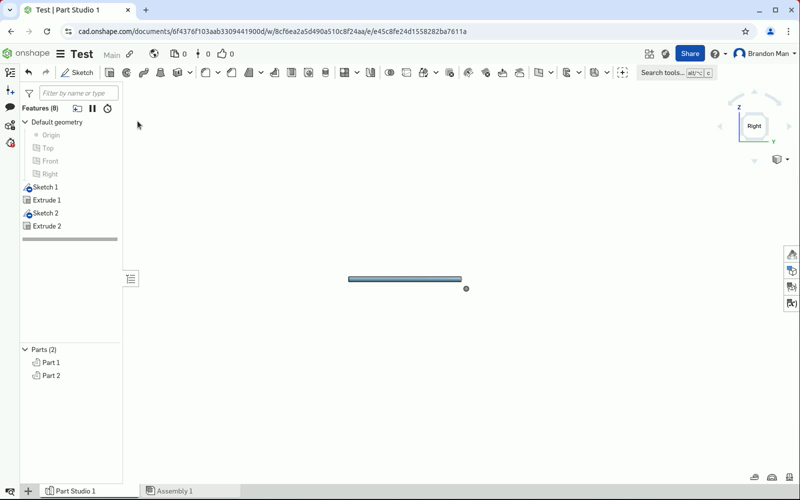
key(shift+7)
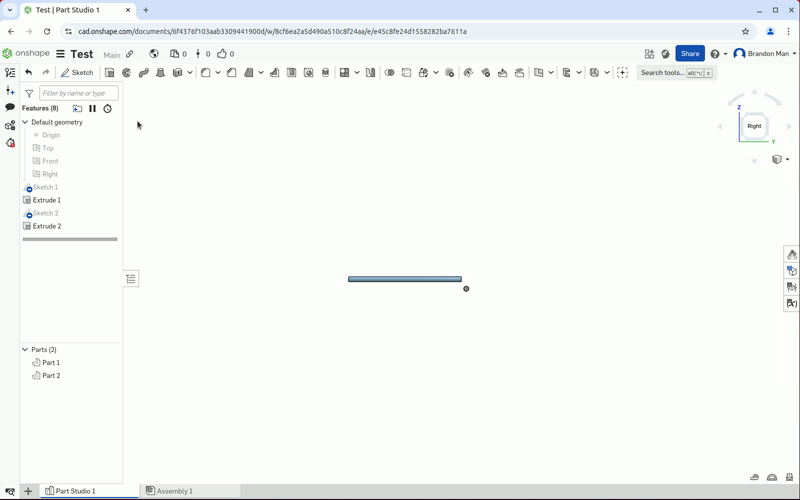
key(right, 2)
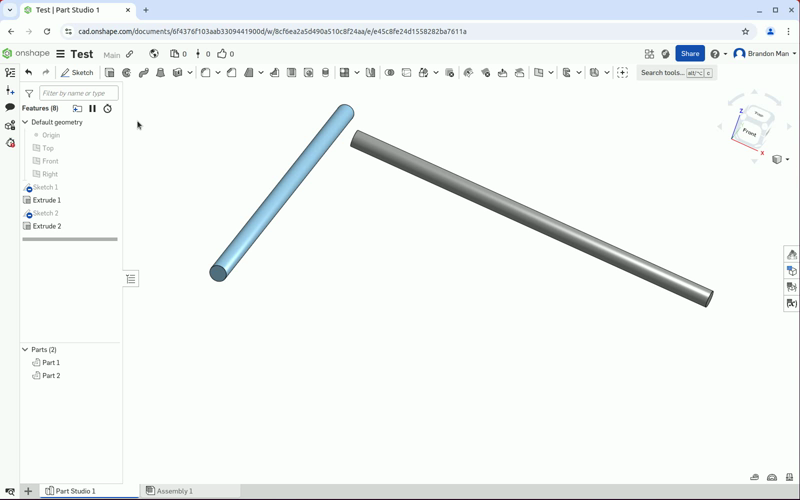
key(down, 2)
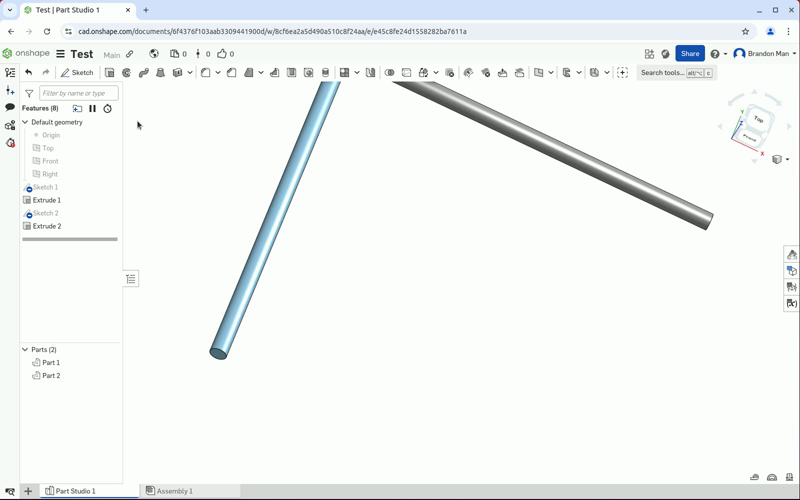
key(up, 2)
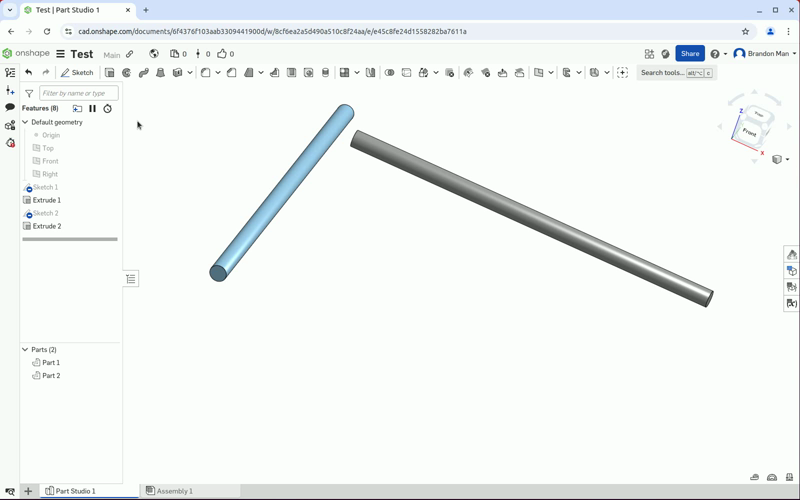
key(left, 2)
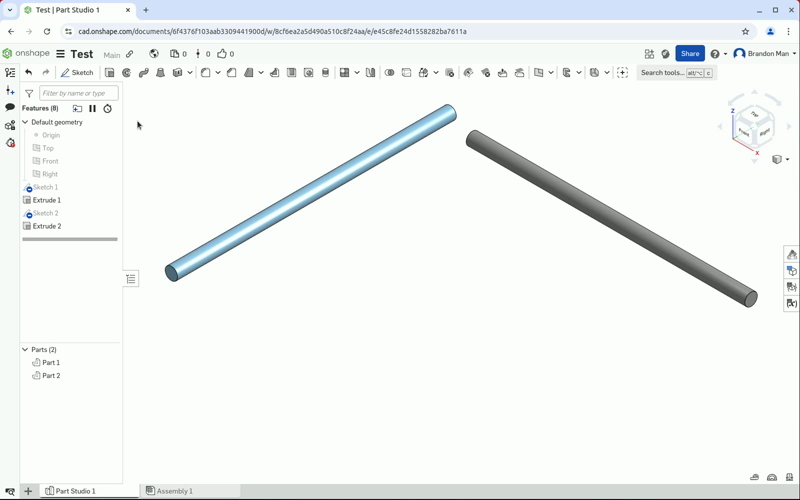
mouse_move(73, 189)
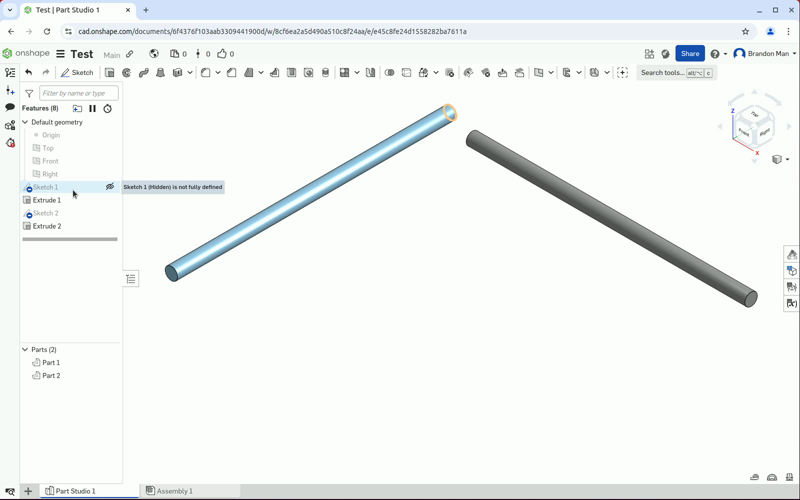
click(73, 189)